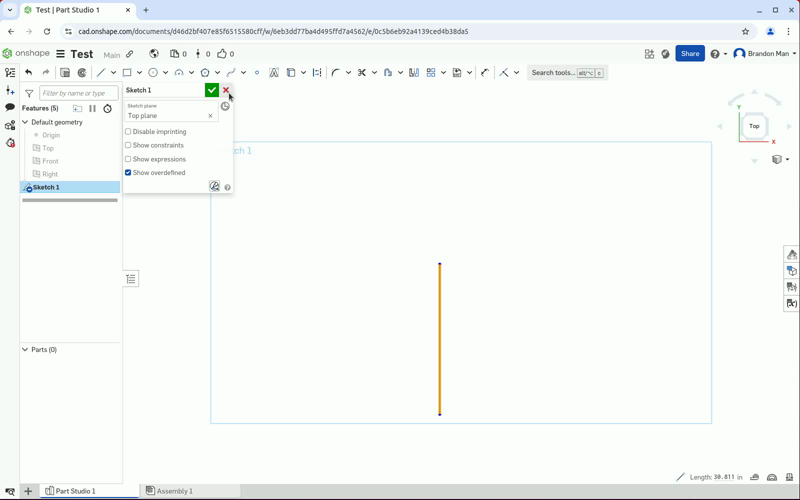
key(shift+h)
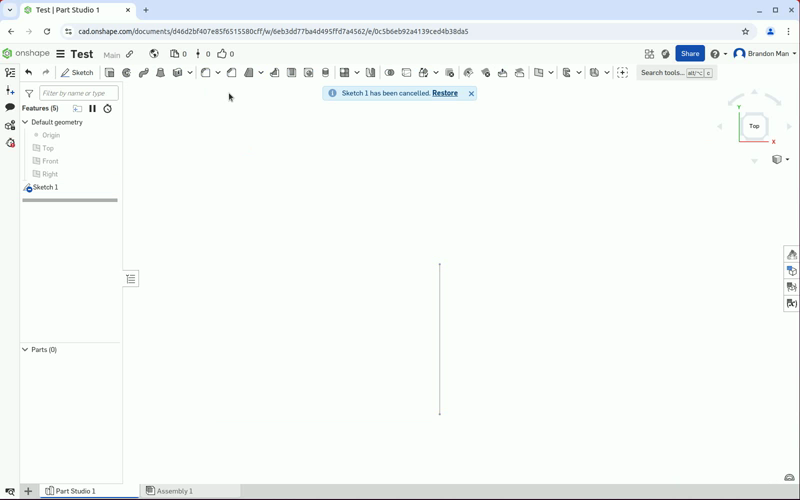
key(shift+s)
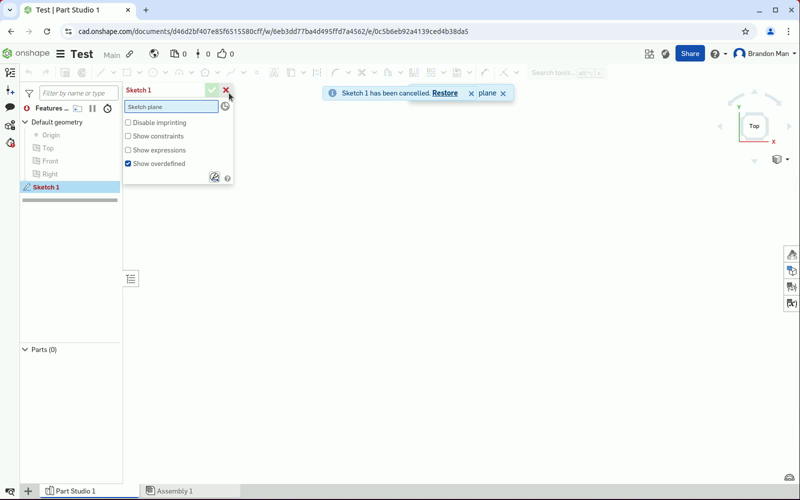
mouse_move(73, 150)
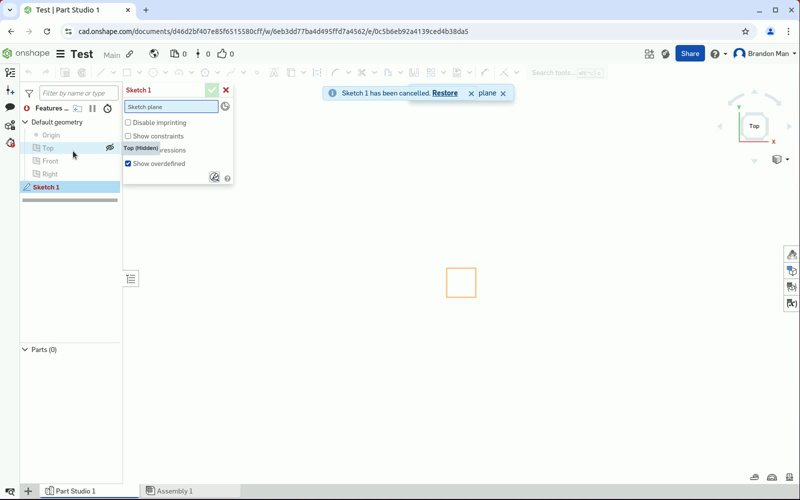
click(73, 150)
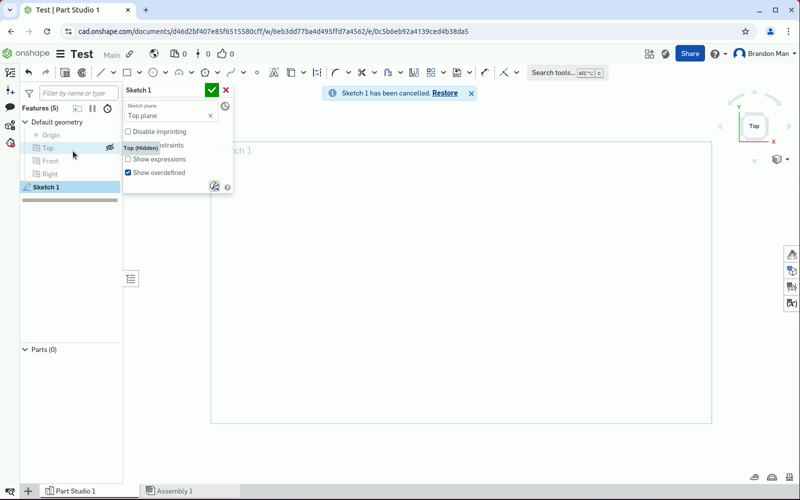
mouse_move(73, 352)
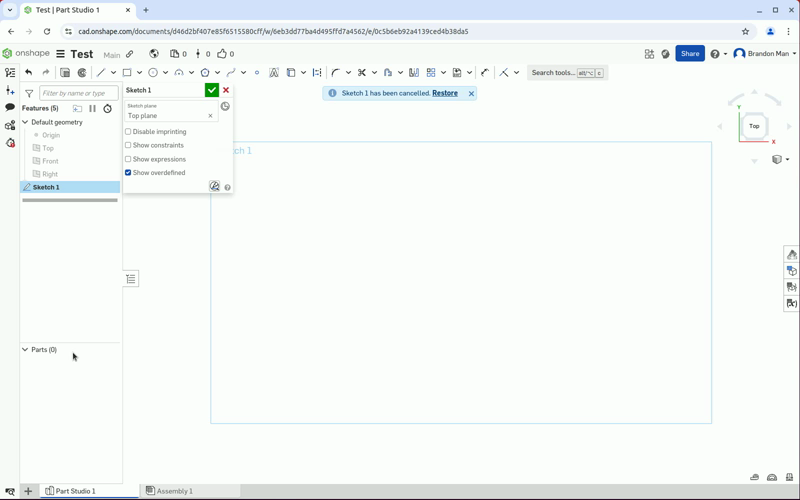
key(y)
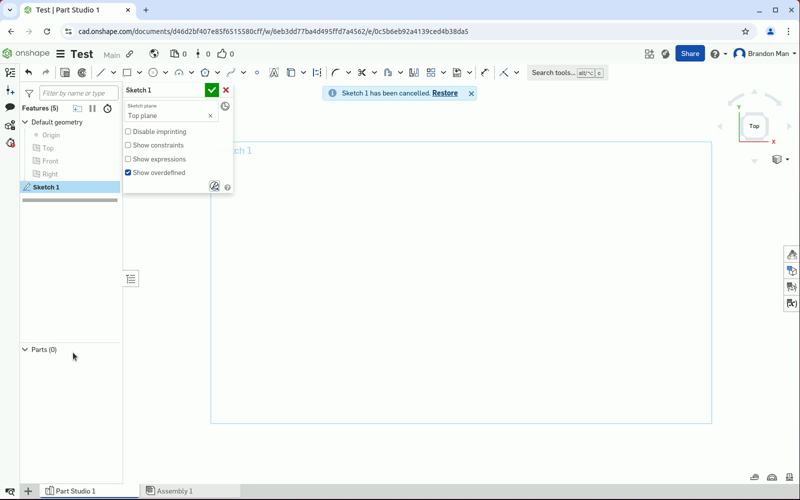
key(l)
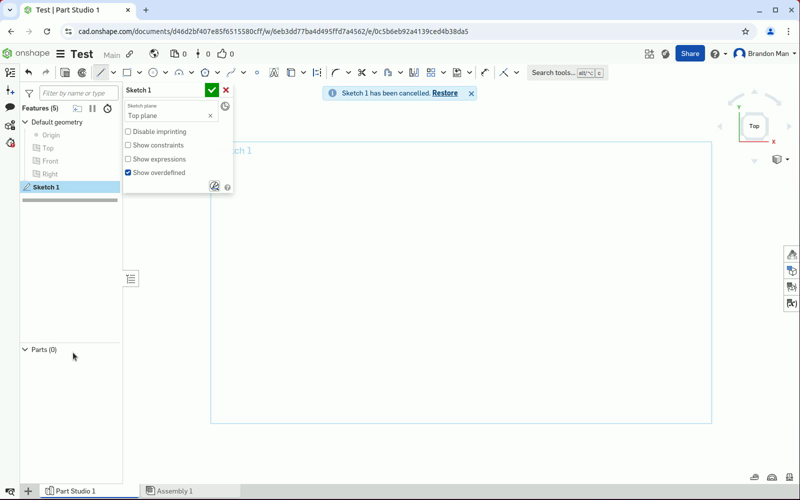
key_down(shift)
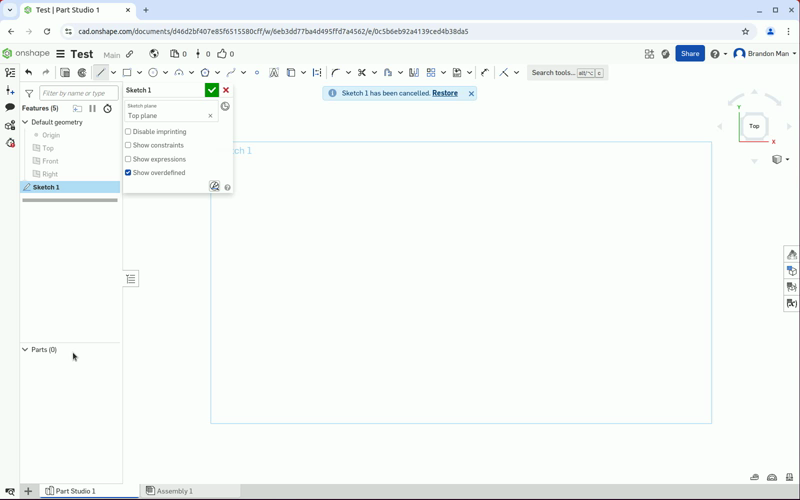
mouse_move(361, 321)
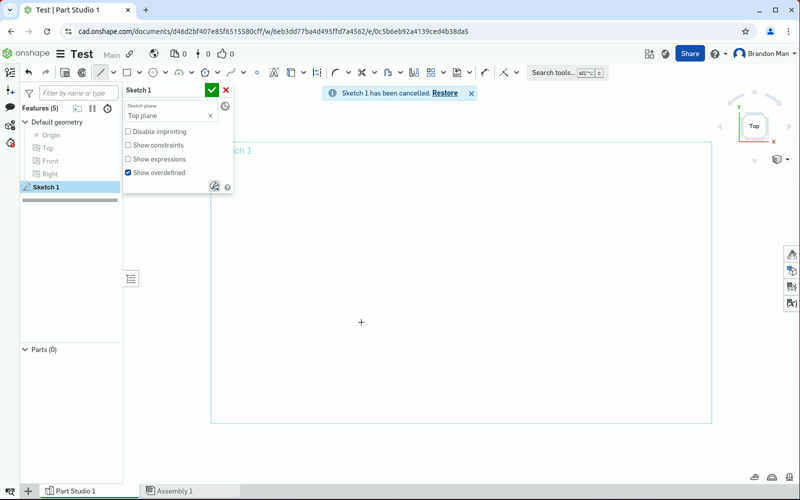
click(361, 321)
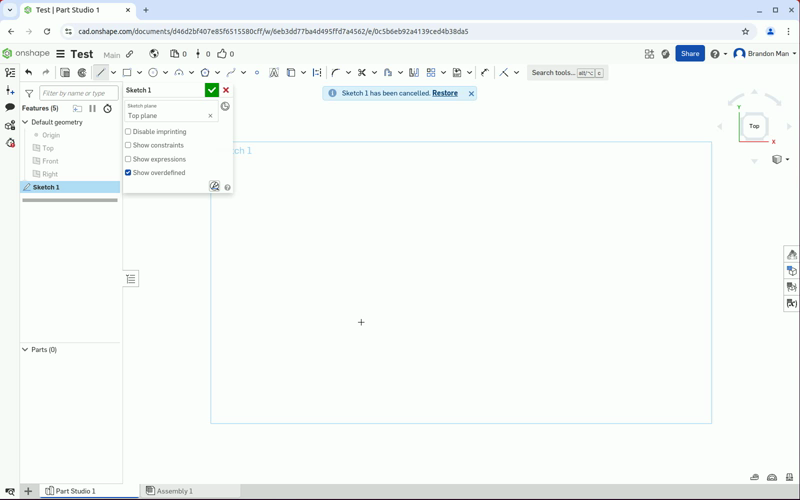
key_up(shift)
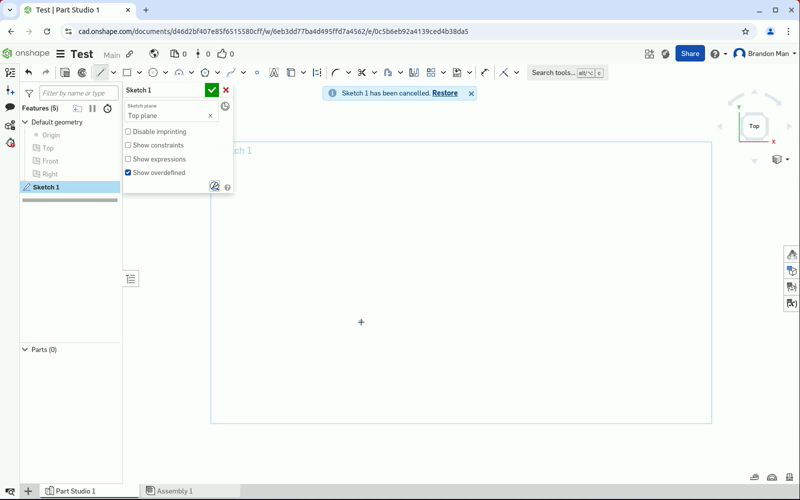
key_down(shift)
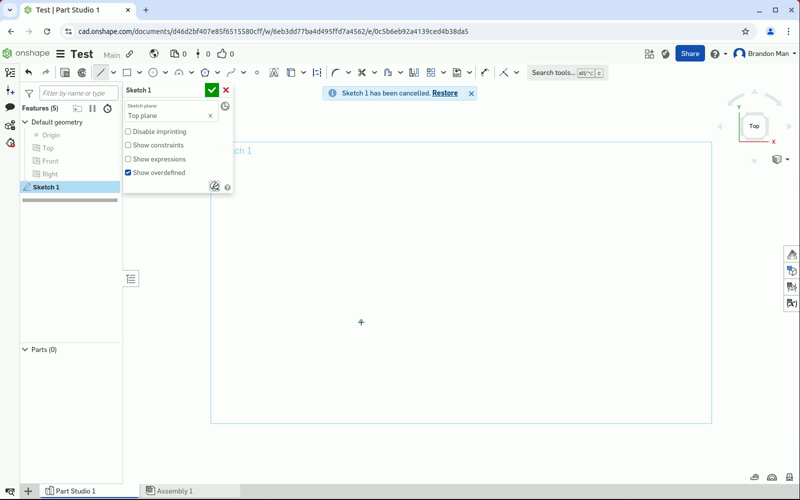
mouse_move(455, 321)
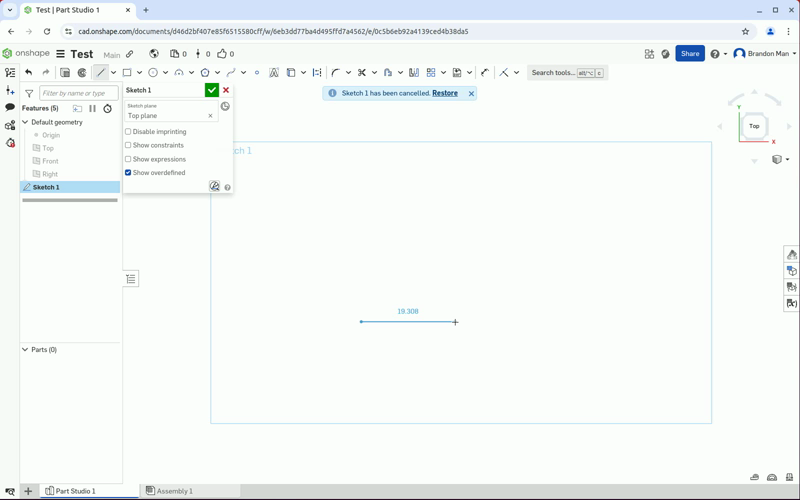
click(455, 321)
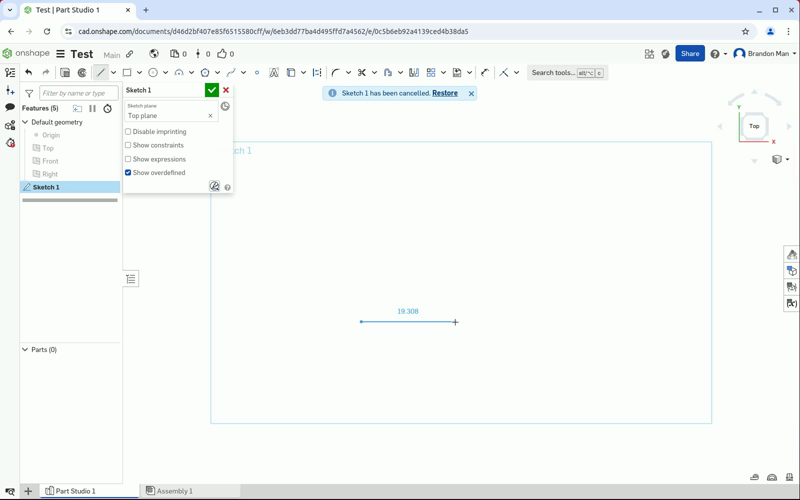
key_up(shift)
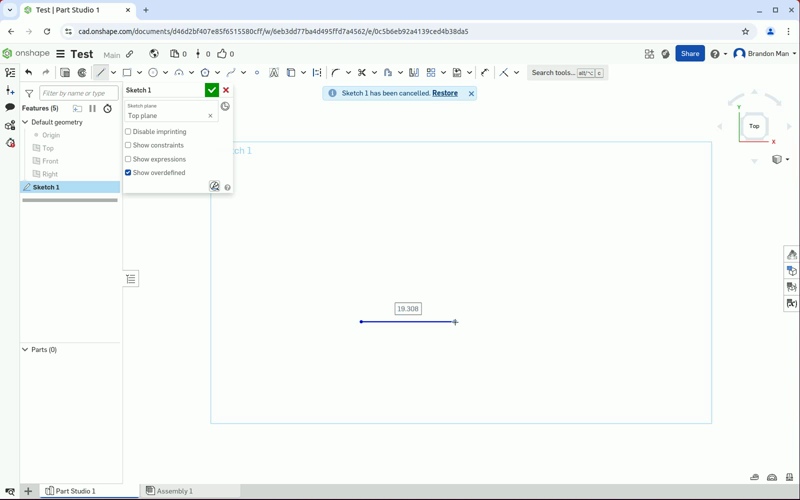
key_down(shift)
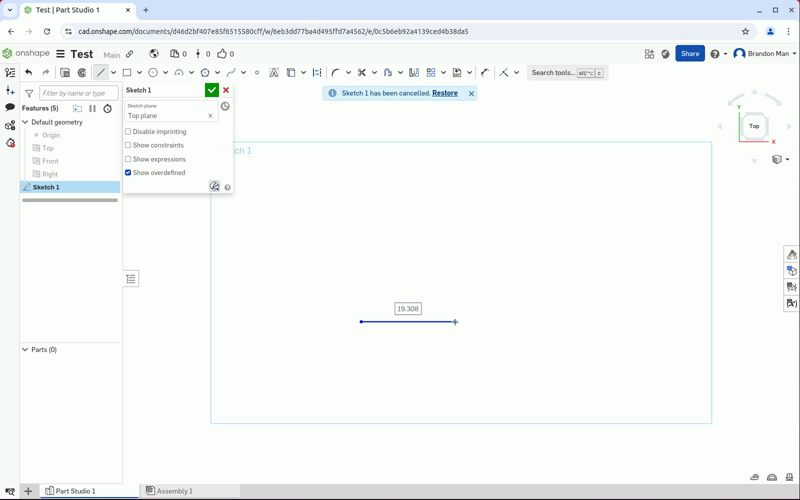
mouse_move(485, 321)
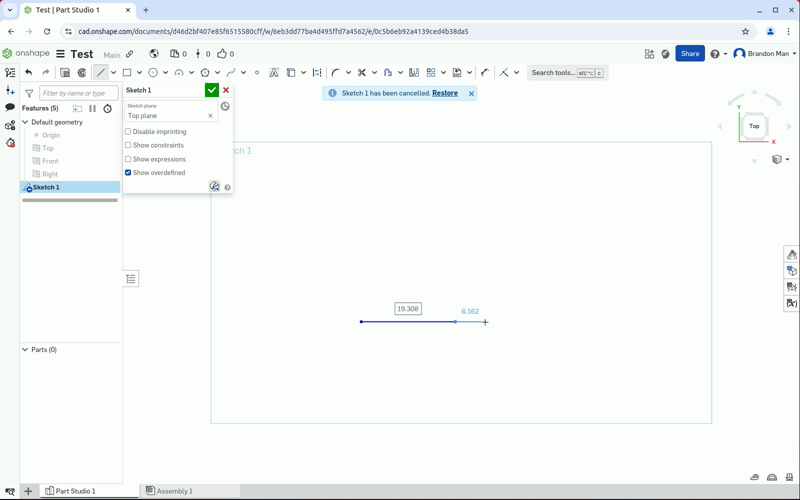
mouse_move(455, 367)
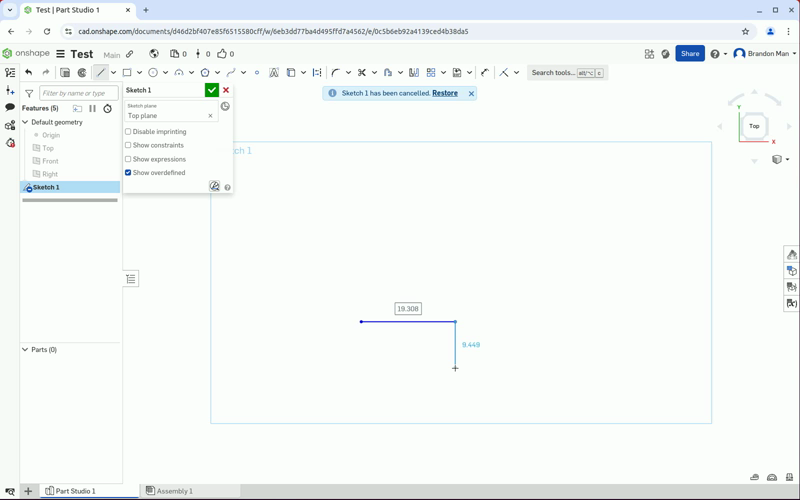
click(455, 367)
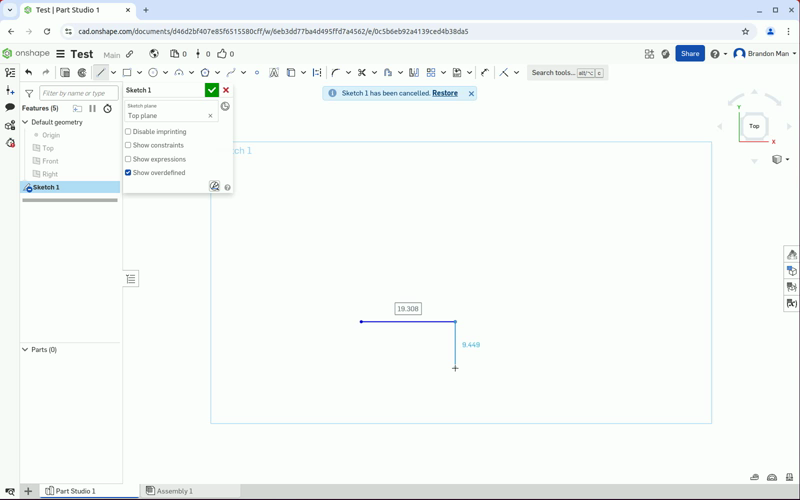
key_up(shift)
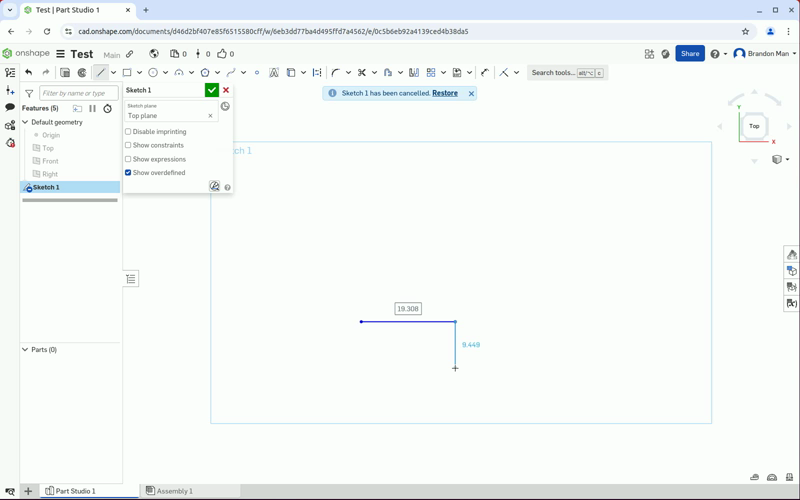
key_down(shift)
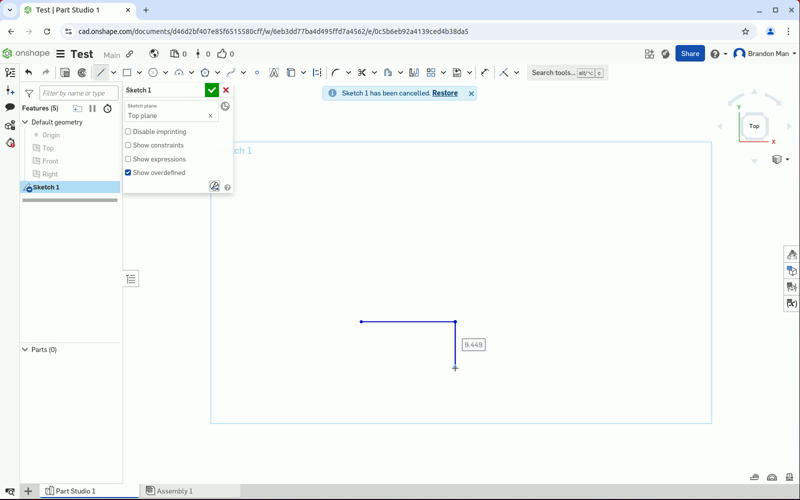
mouse_move(559, 367)
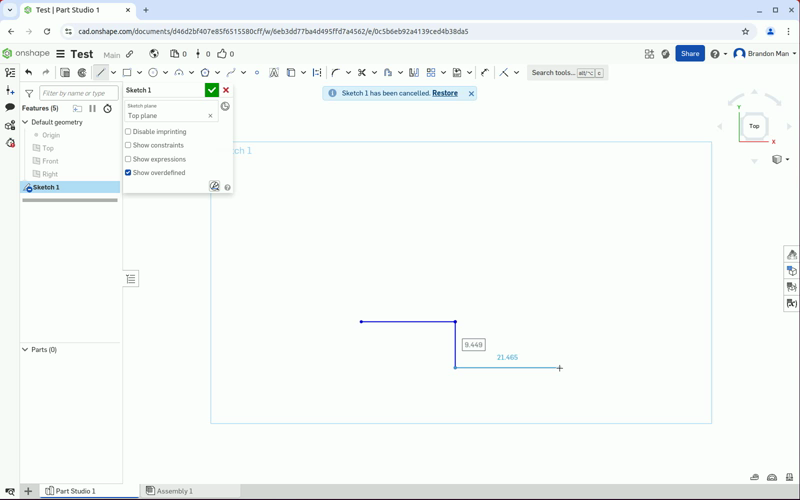
click(559, 367)
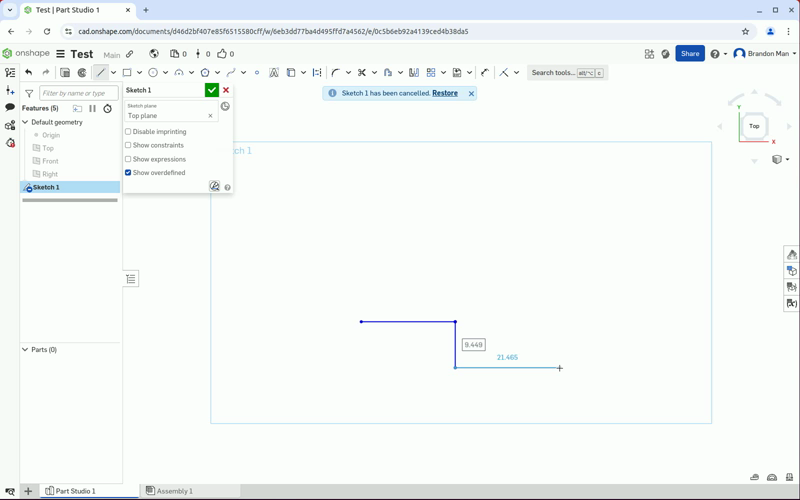
key_up(shift)
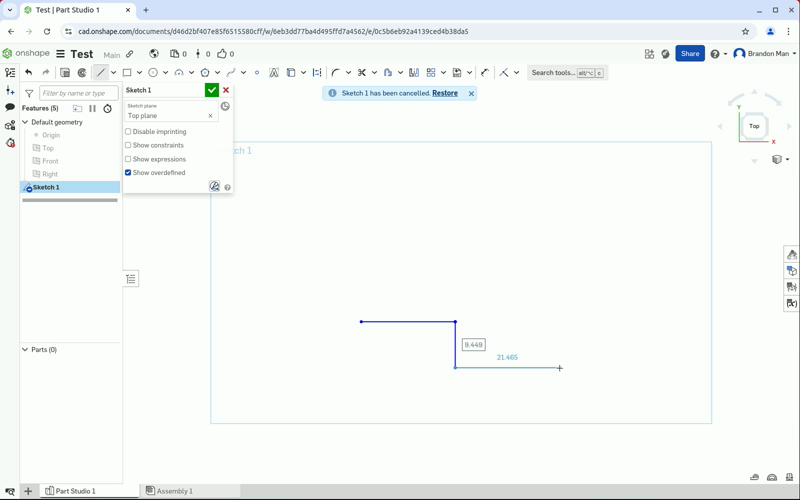
key_down(shift)
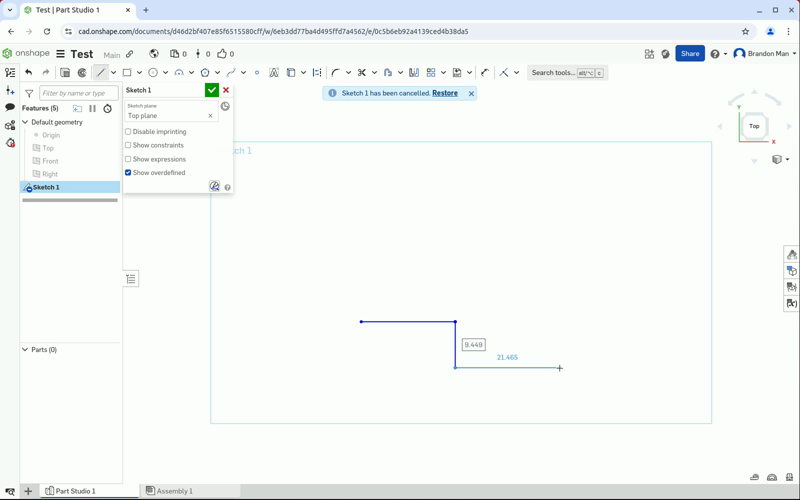
mouse_move(559, 198)
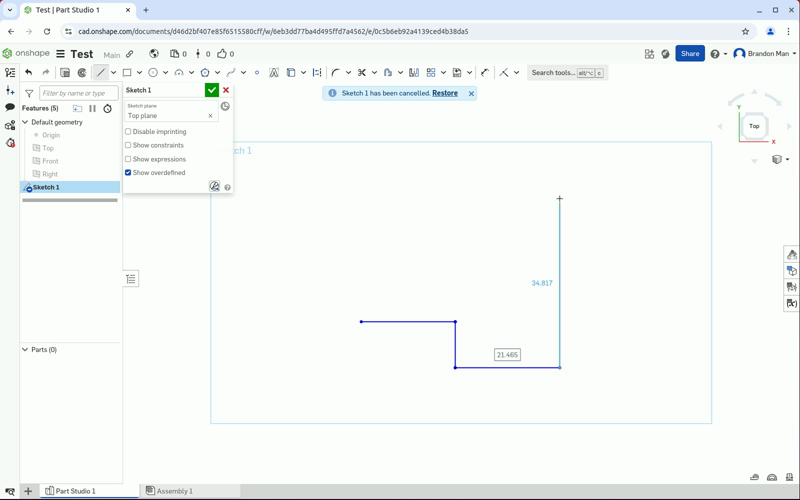
click(559, 198)
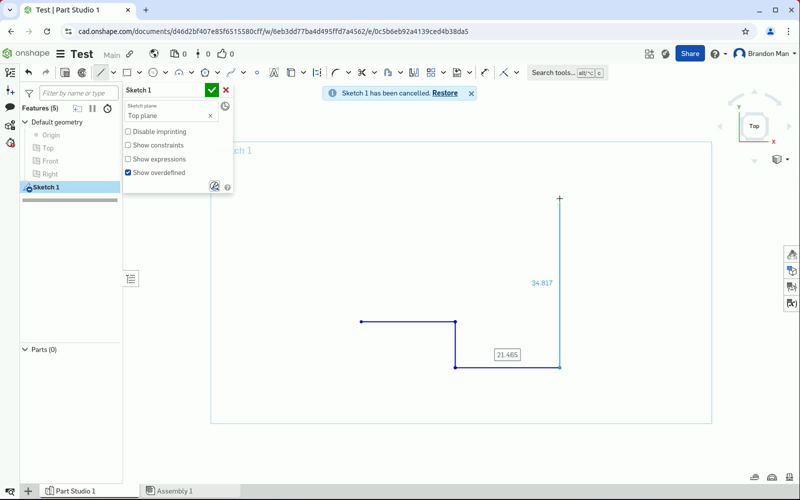
key_up(shift)
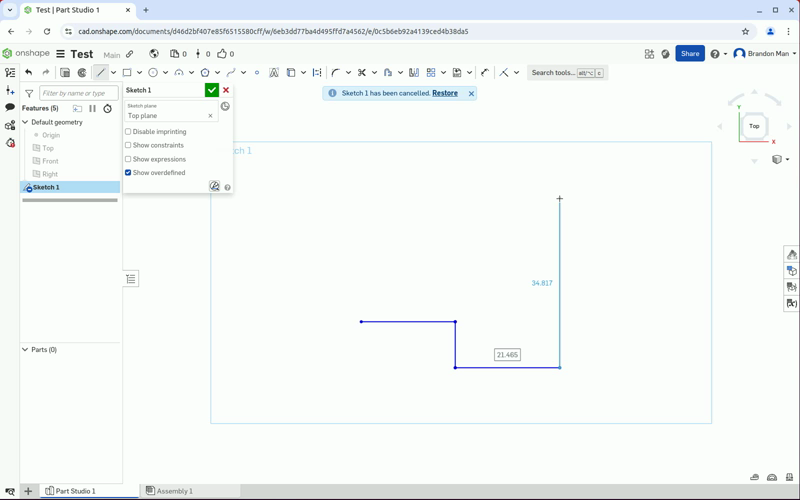
key_down(shift)
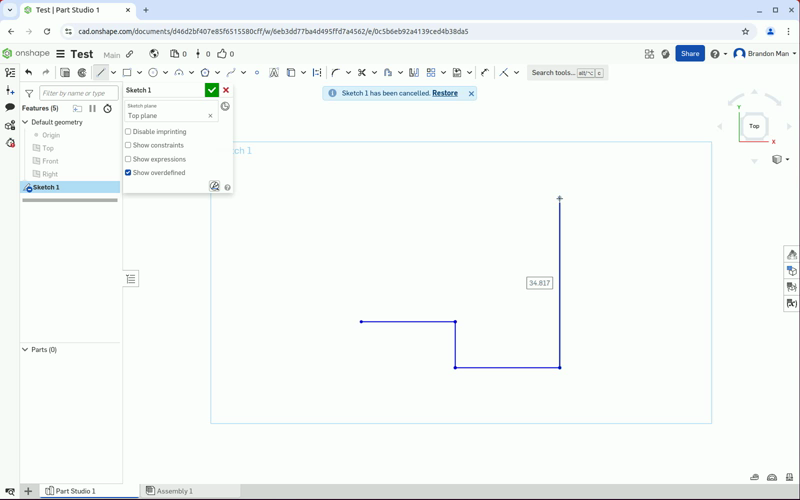
mouse_move(589, 198)
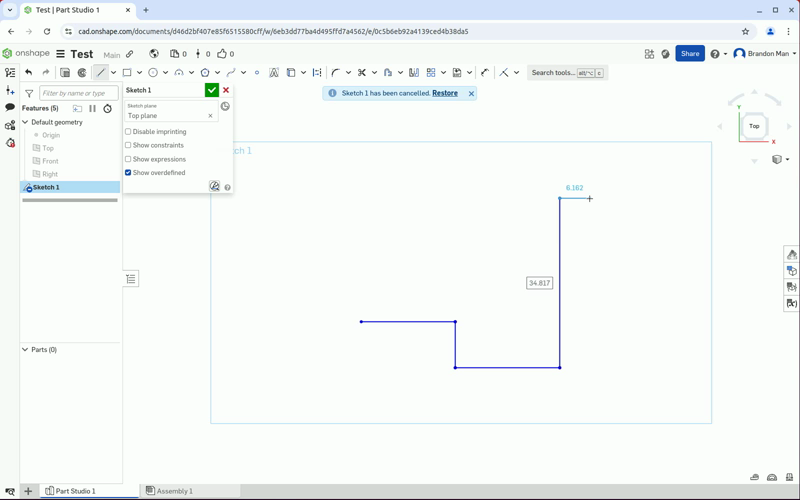
mouse_move(536, 198)
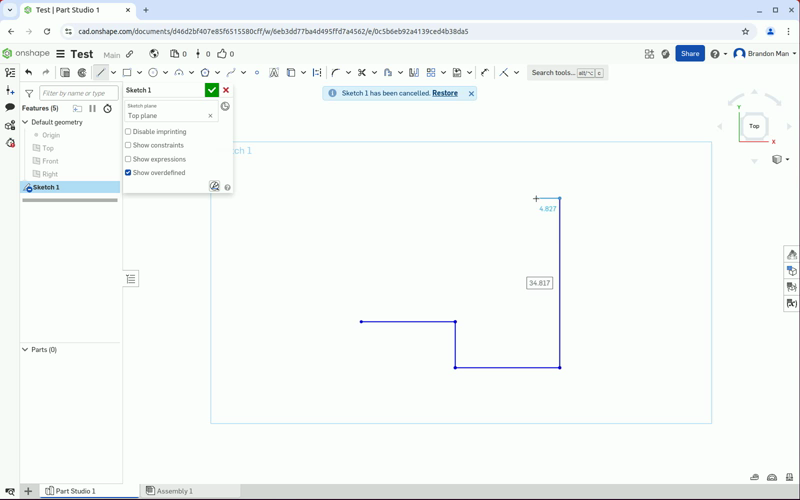
click(536, 198)
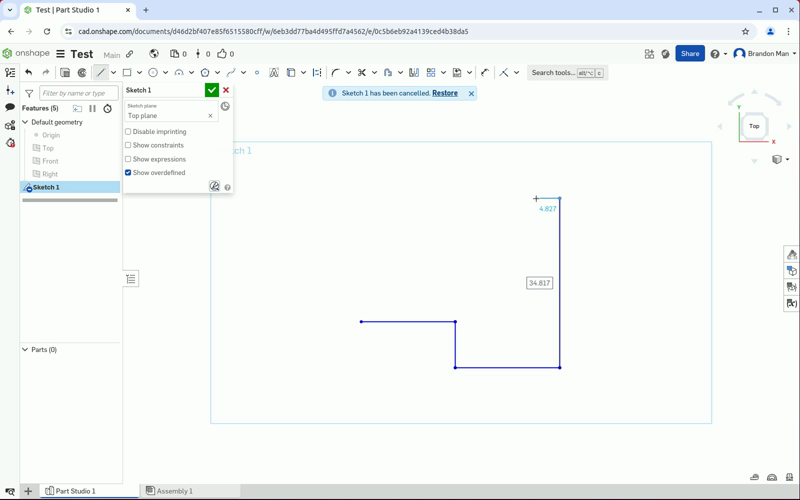
key_up(shift)
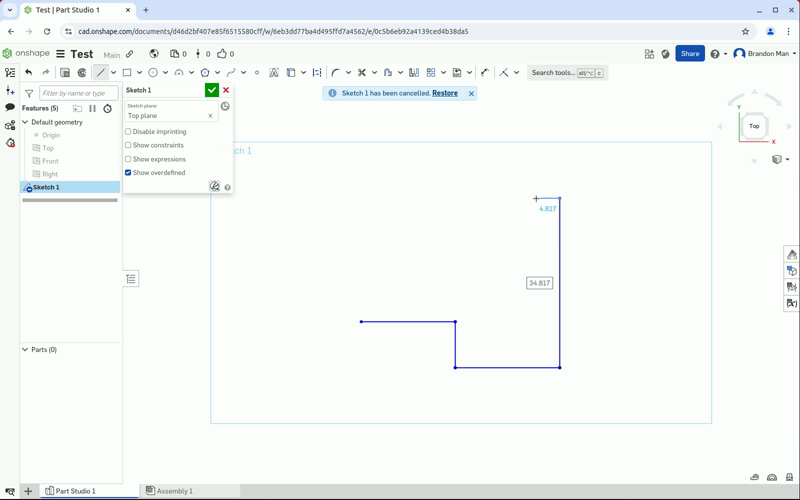
key_down(shift)
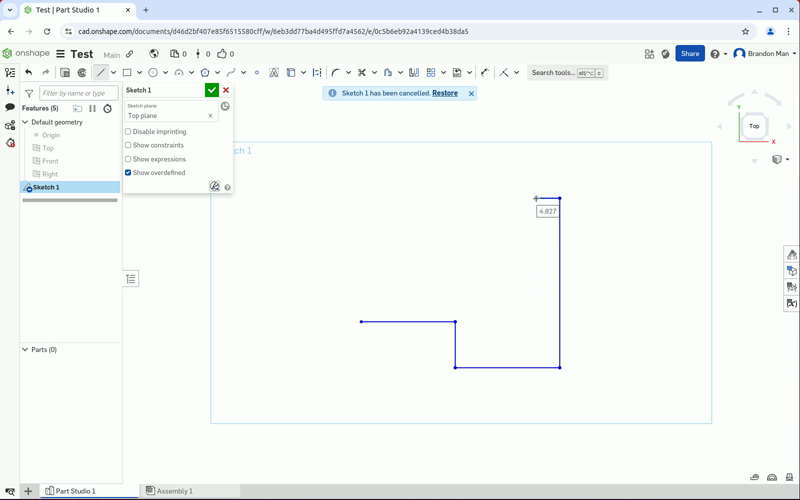
mouse_move(384, 198)
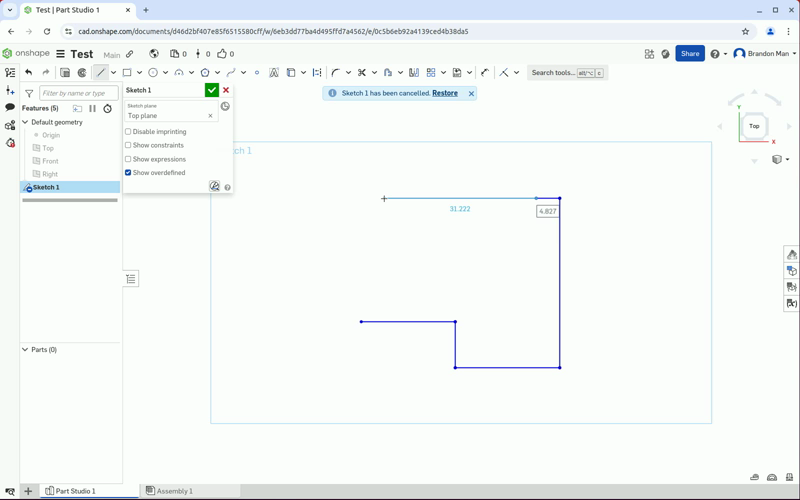
click(384, 198)
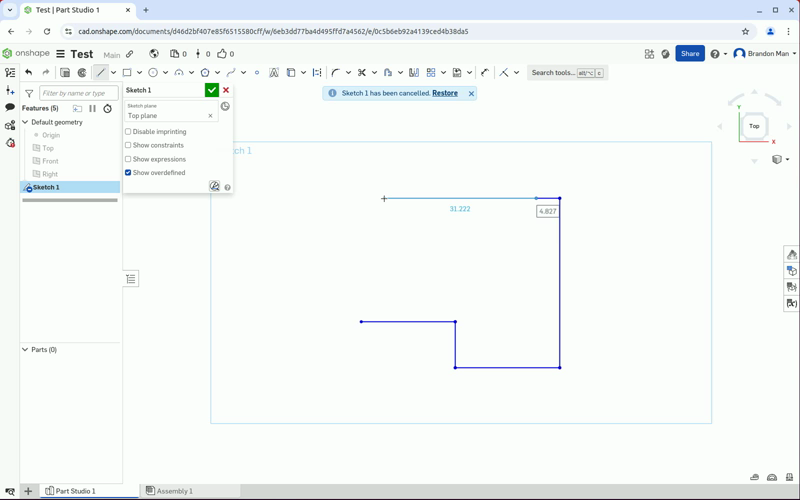
key_up(shift)
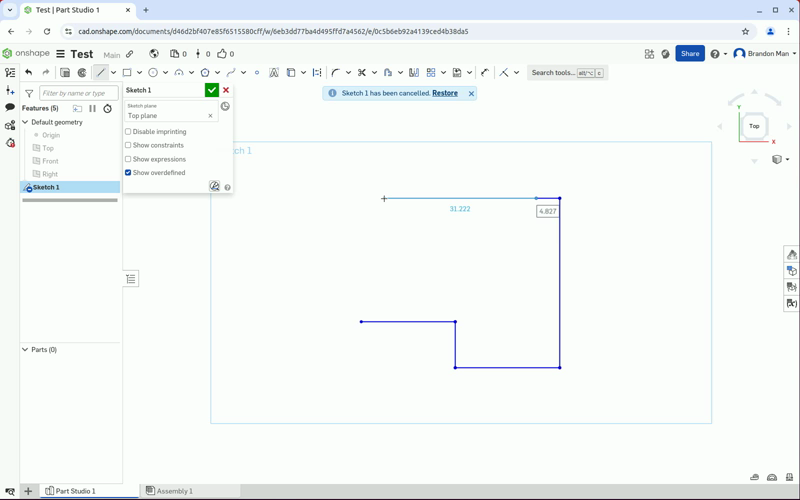
key_down(shift)
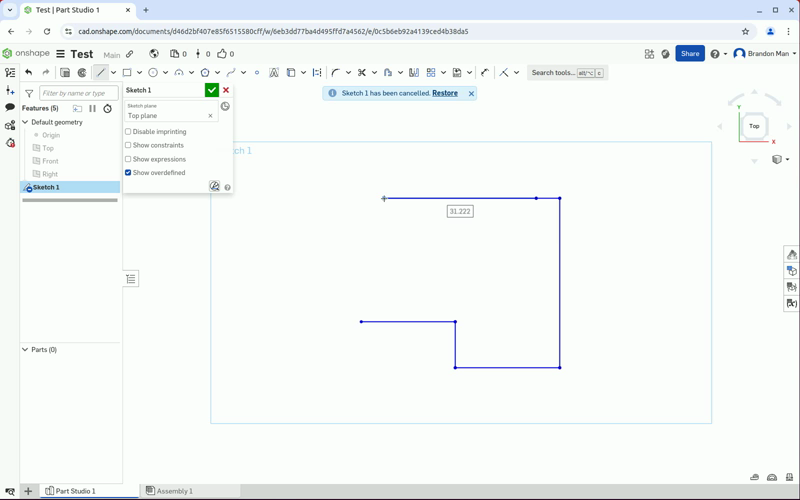
mouse_move(414, 198)
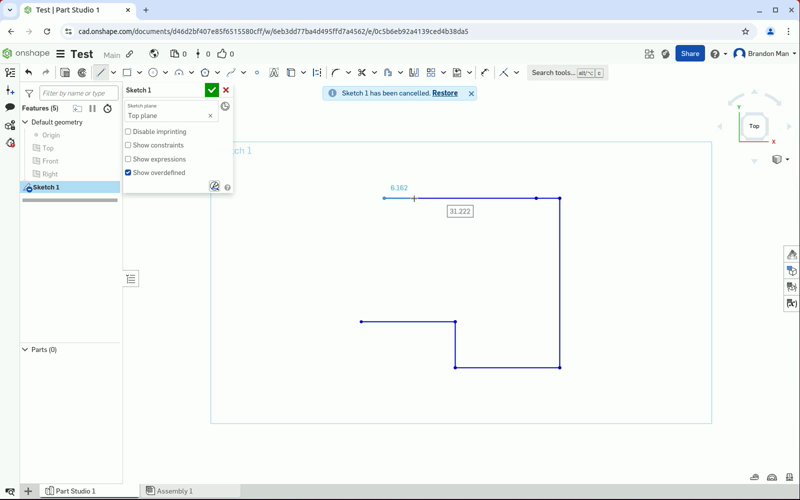
mouse_move(361, 198)
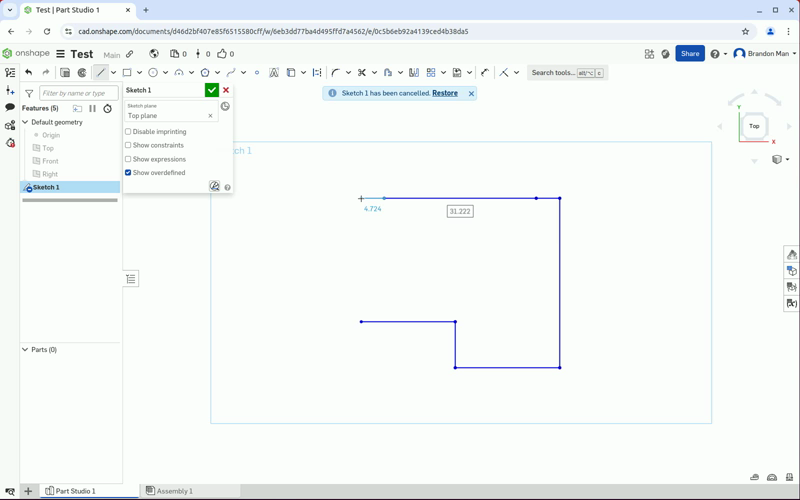
click(361, 198)
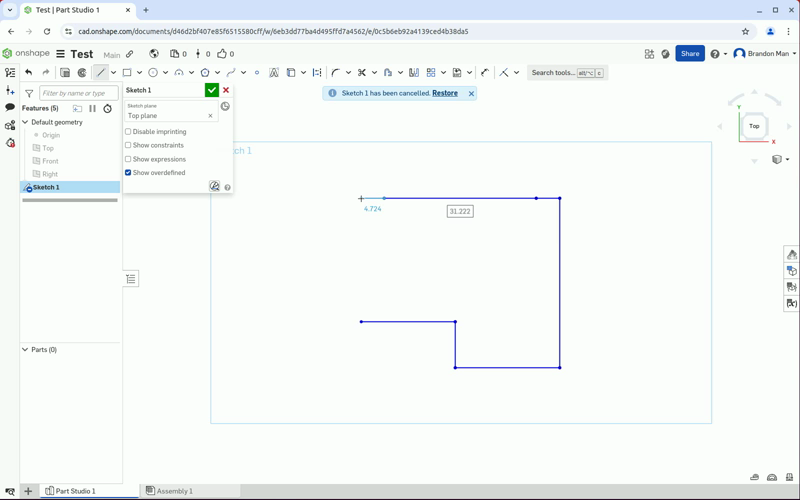
key_up(shift)
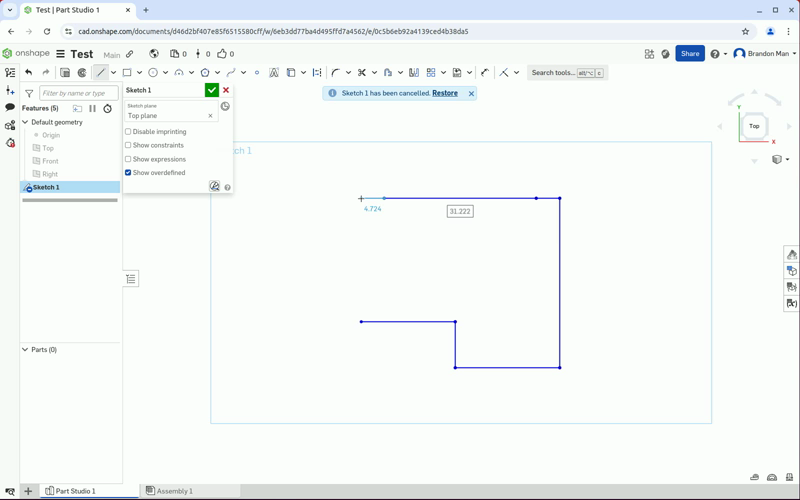
key_down(shift)
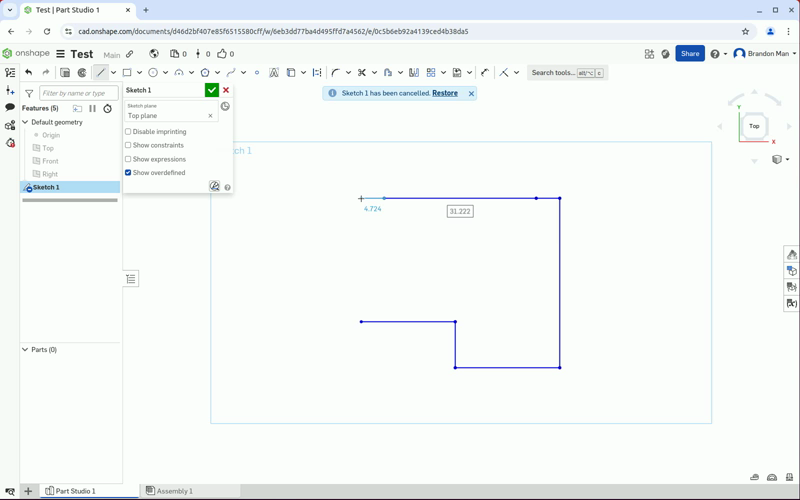
mouse_move(361, 321)
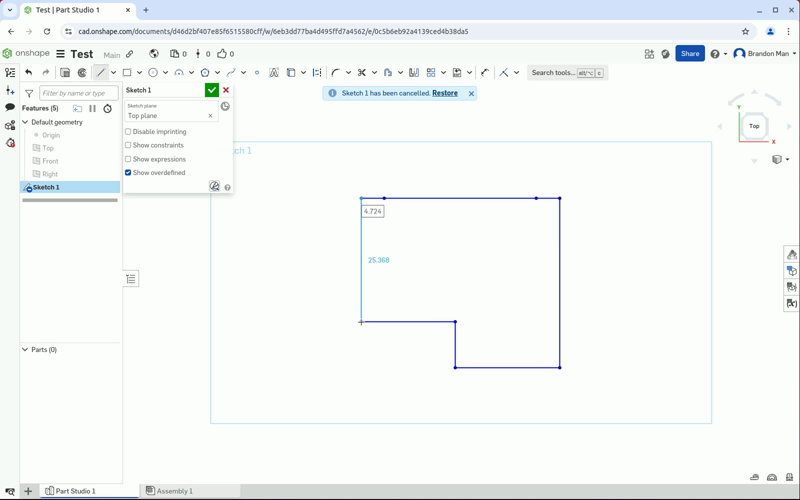
key_up(shift)
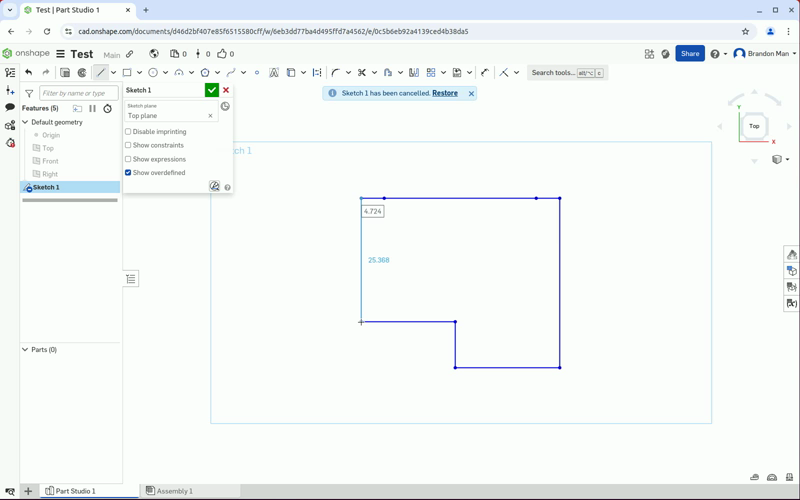
click(361, 321)
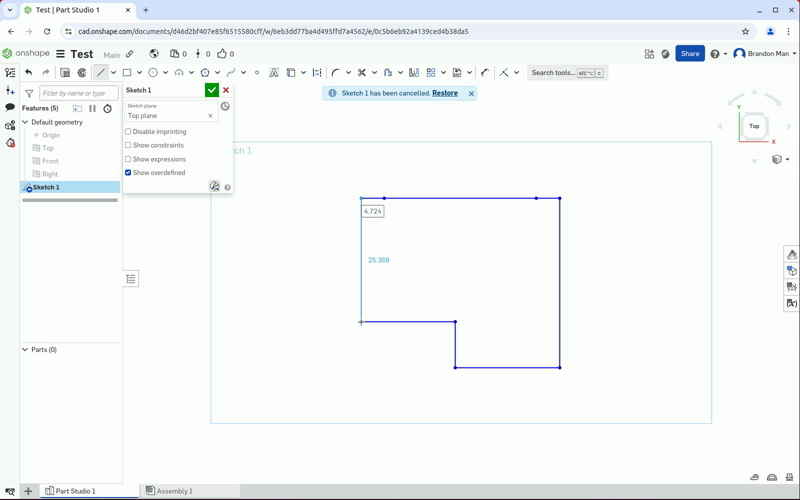
key(esc)
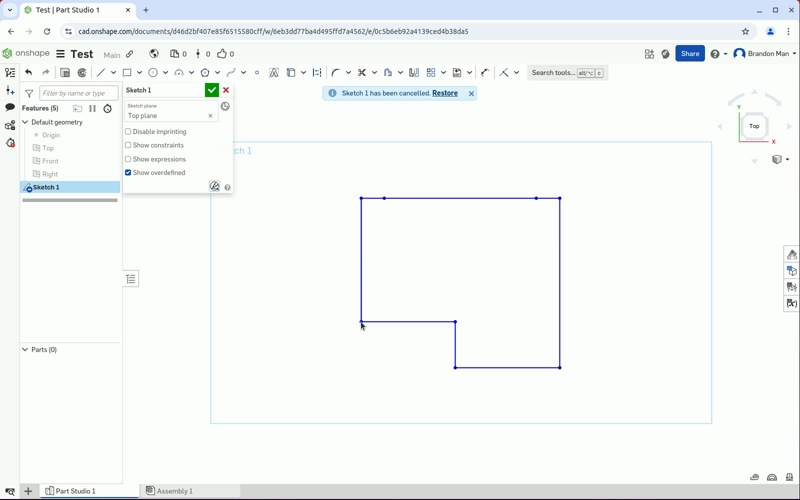
key(l)
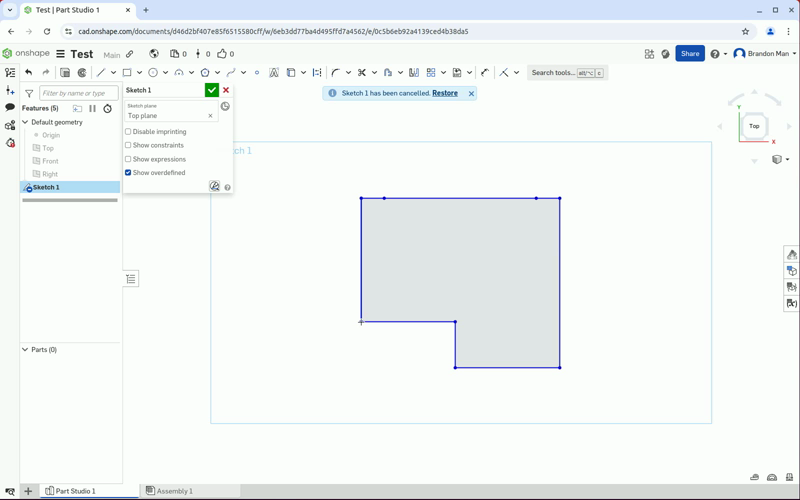
key_down(shift)
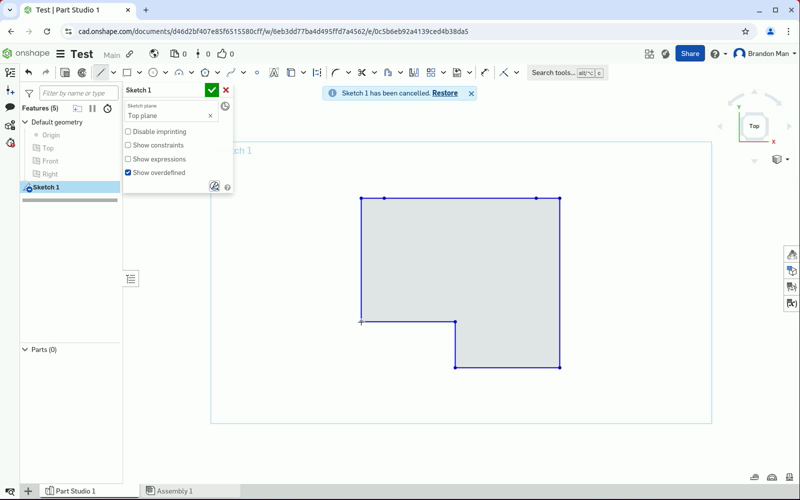
mouse_move(384, 296)
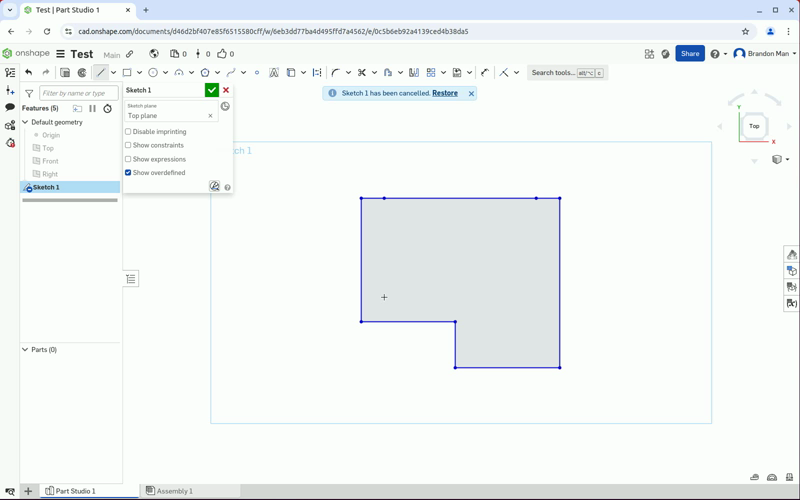
click(384, 296)
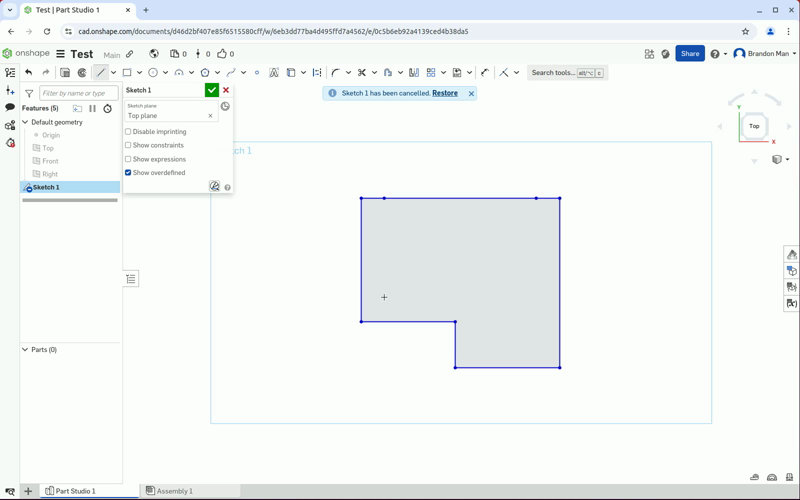
key_up(shift)
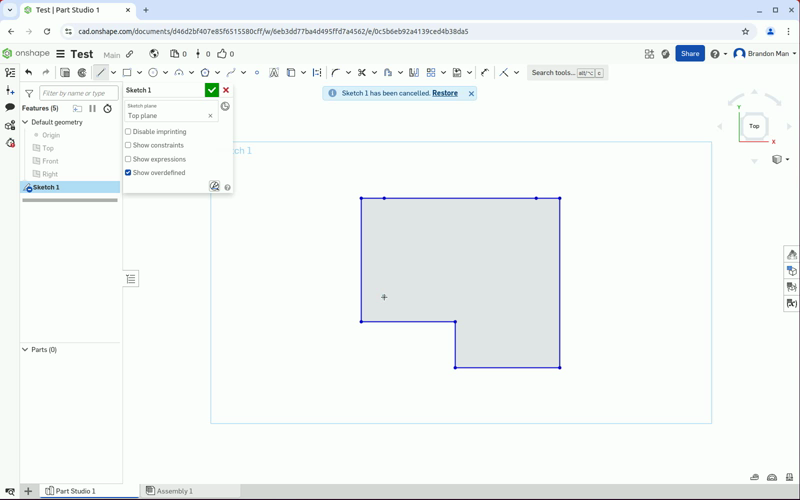
key_down(shift)
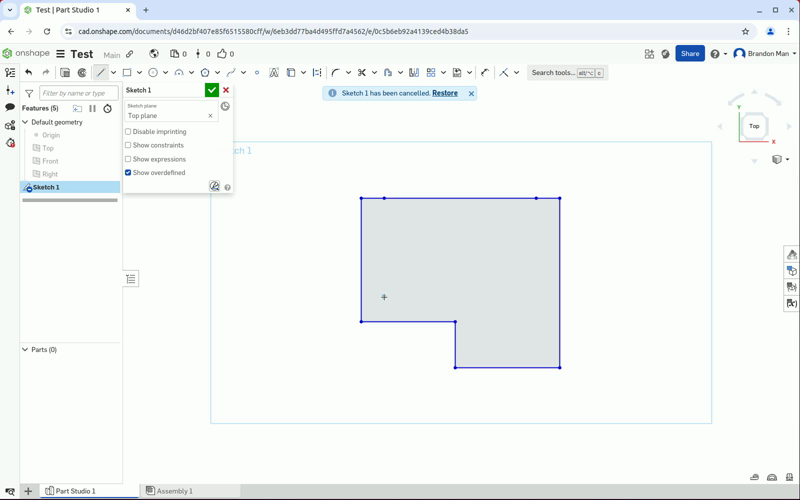
mouse_move(536, 296)
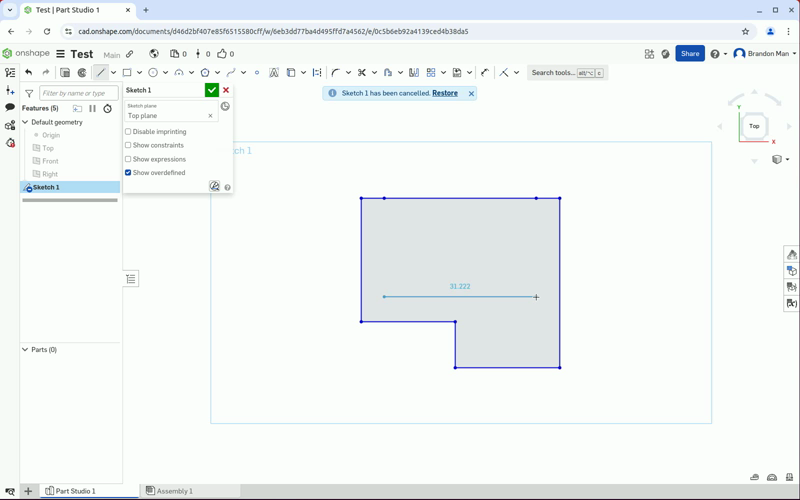
click(536, 296)
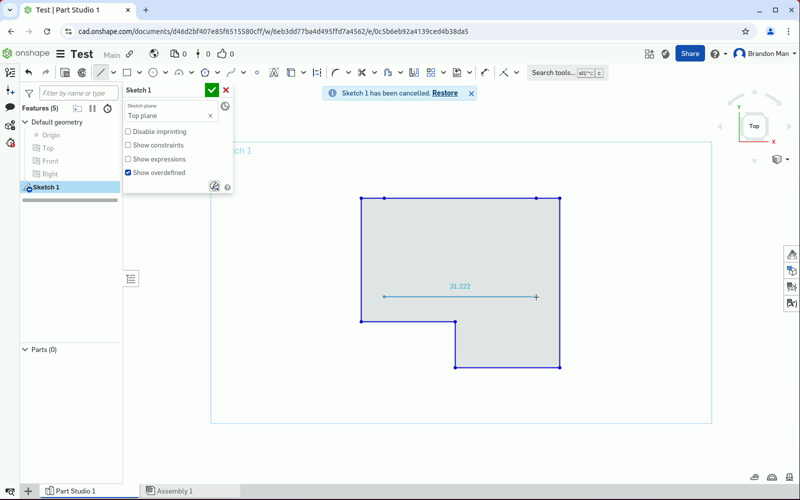
key_up(shift)
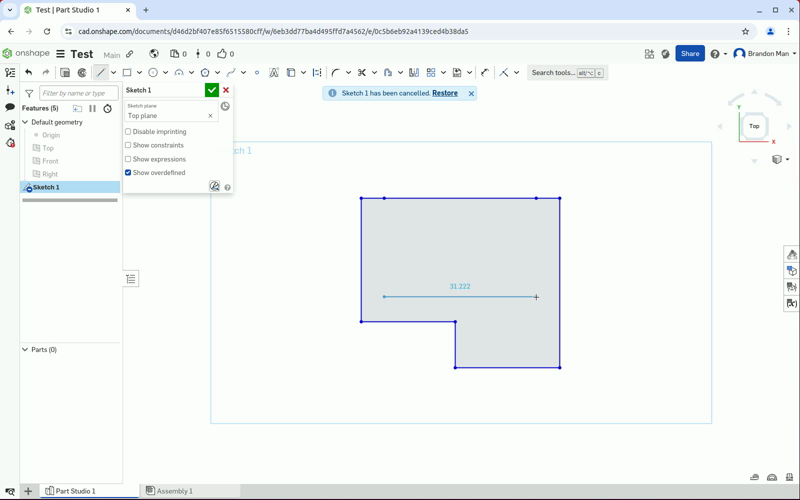
key_down(shift)
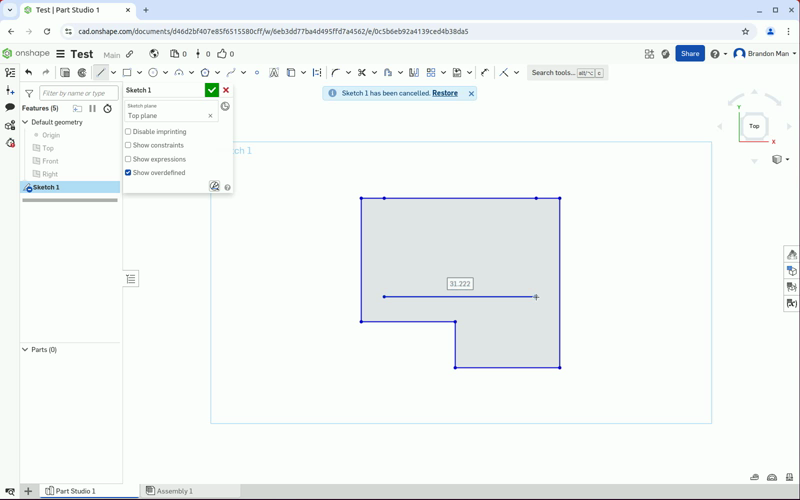
mouse_move(536, 210)
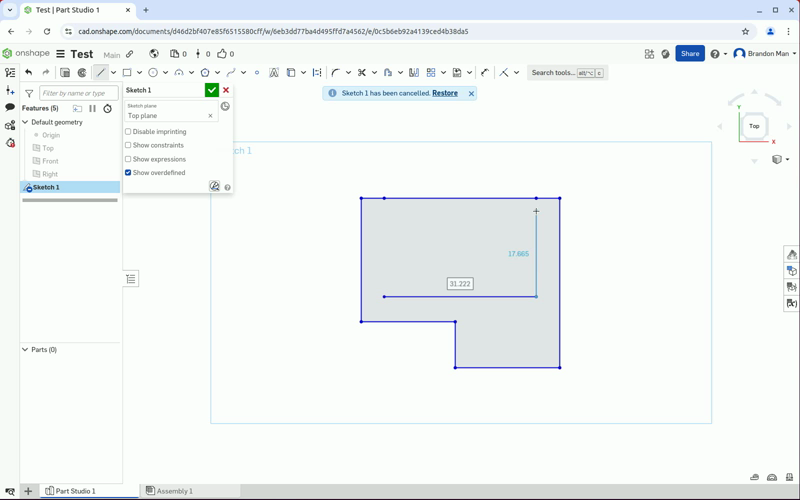
click(536, 210)
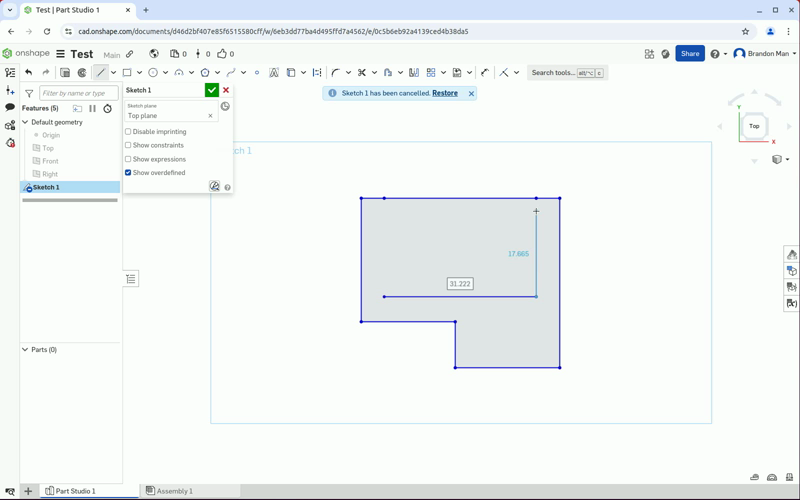
key_up(shift)
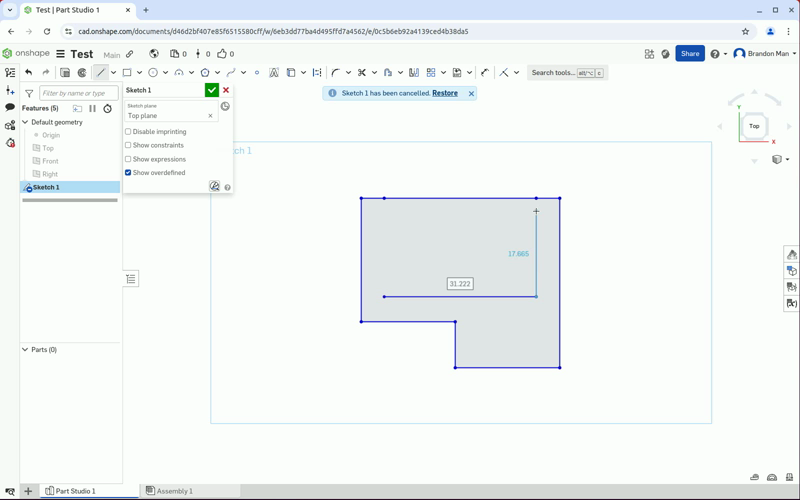
key_down(shift)
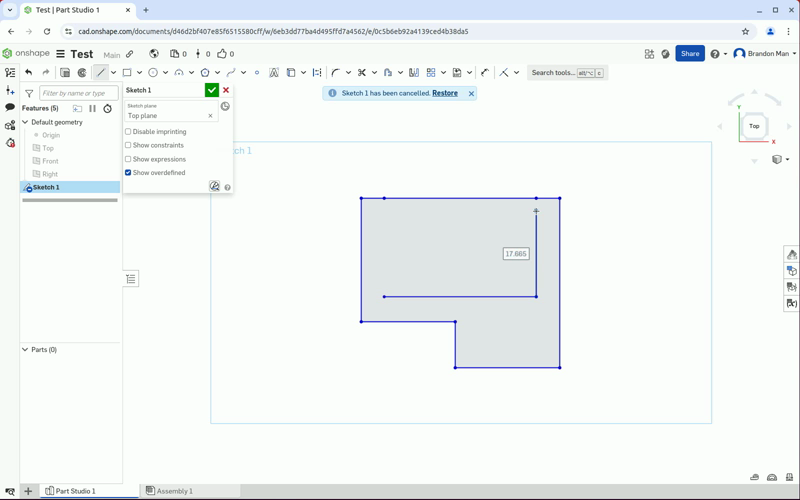
mouse_move(384, 210)
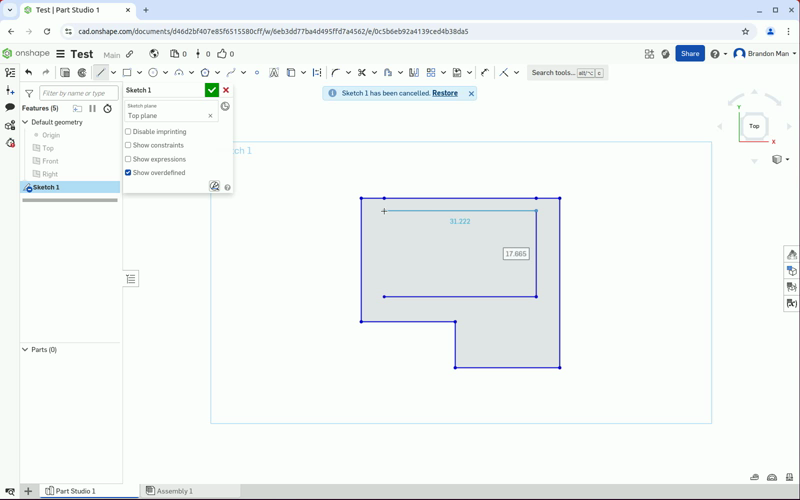
click(384, 210)
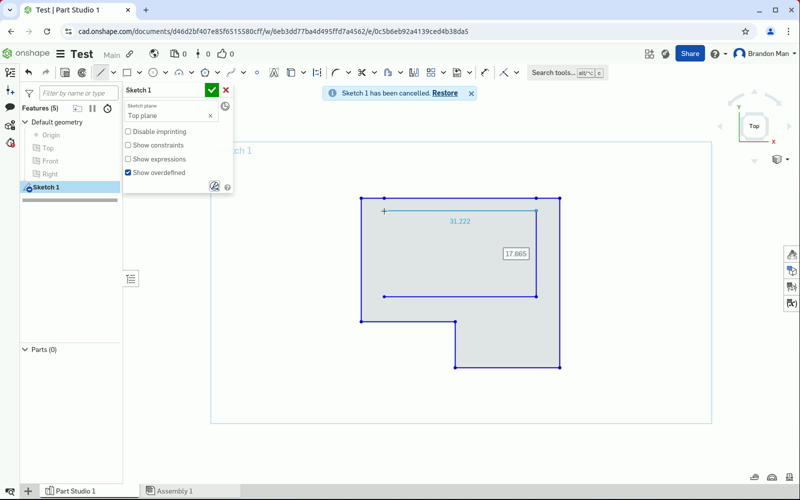
key_up(shift)
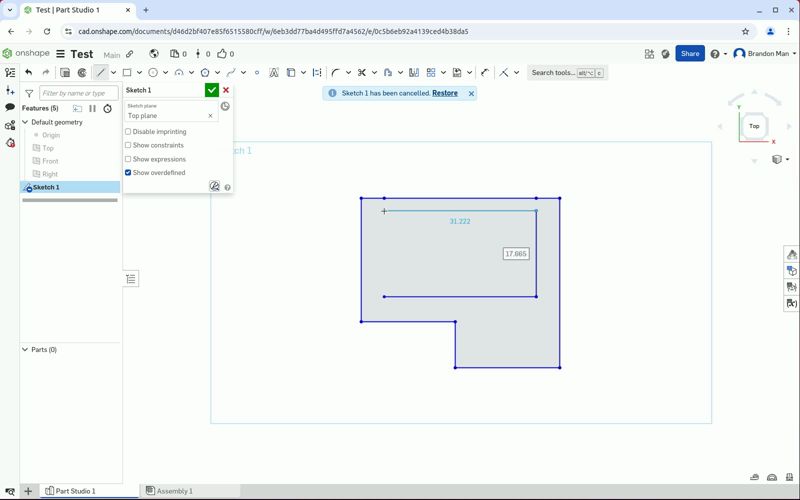
key_down(shift)
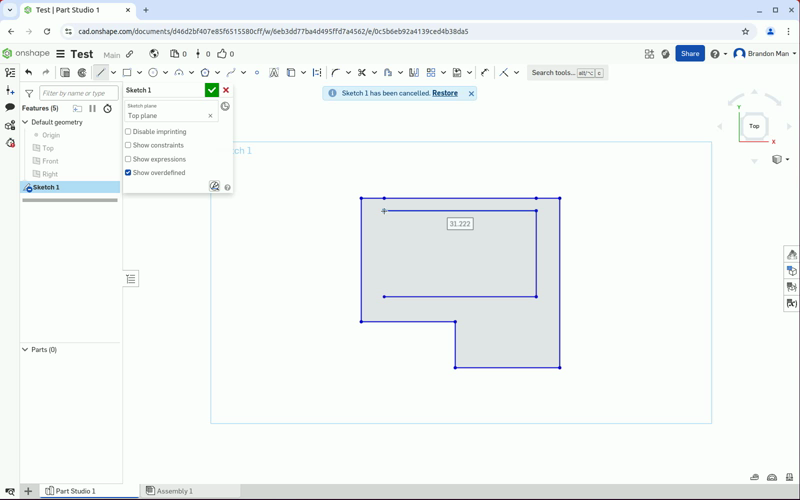
mouse_move(384, 296)
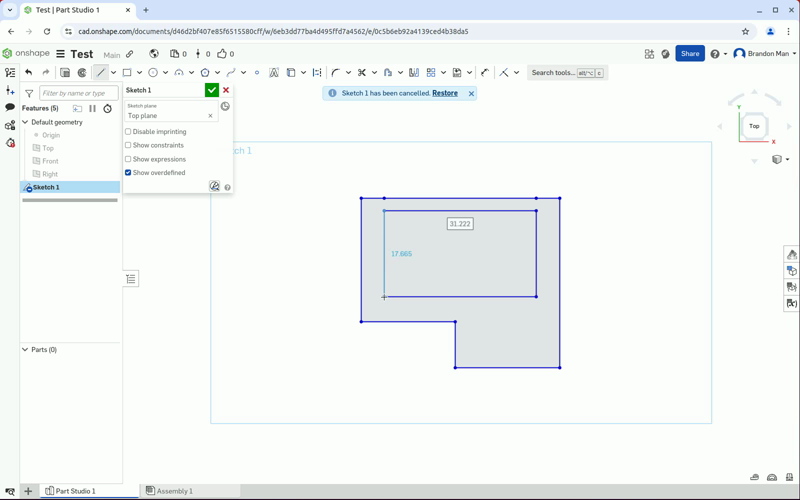
key_up(shift)
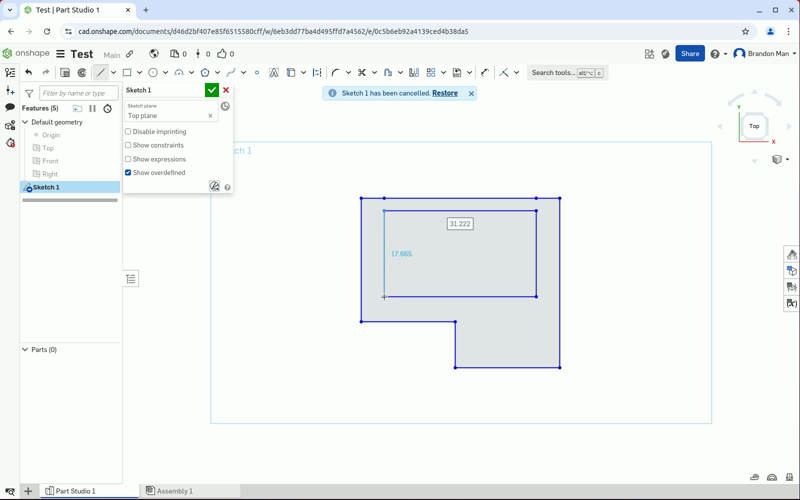
click(384, 296)
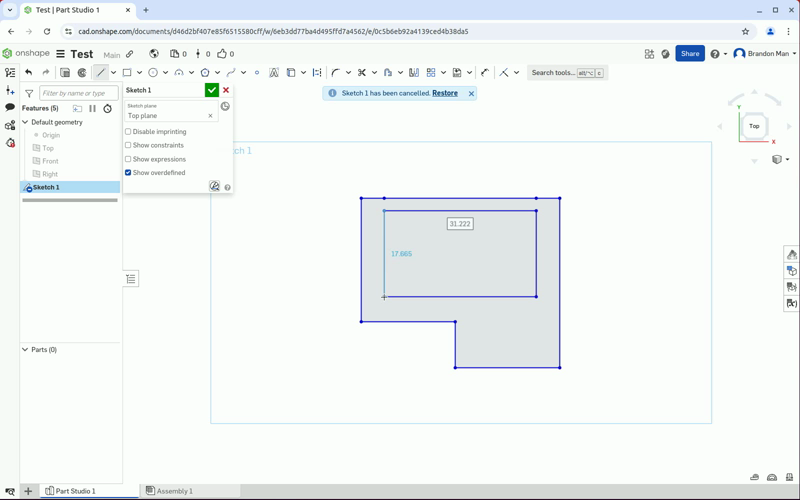
key(esc)
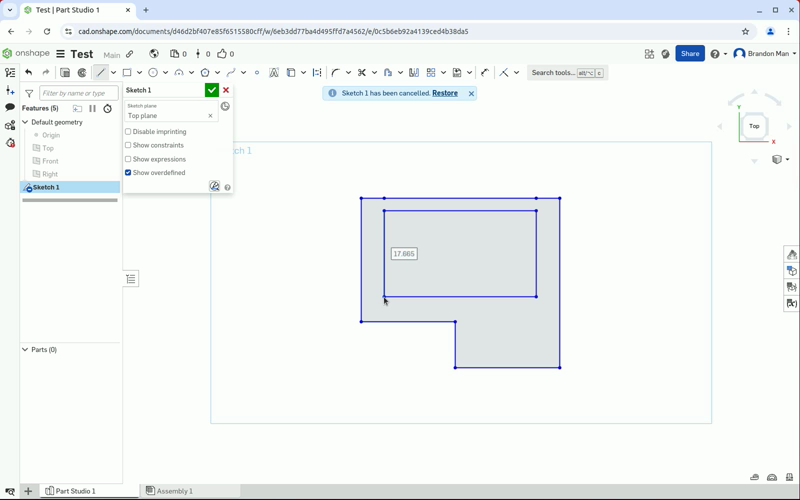
key(c)
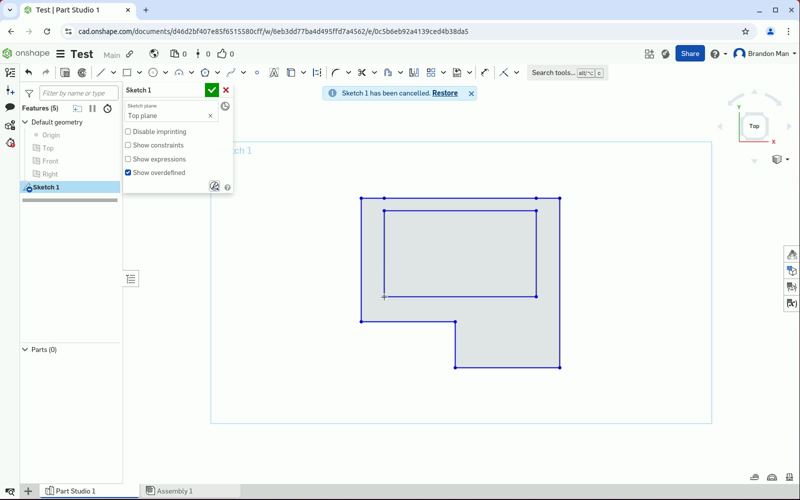
key_down(shift)
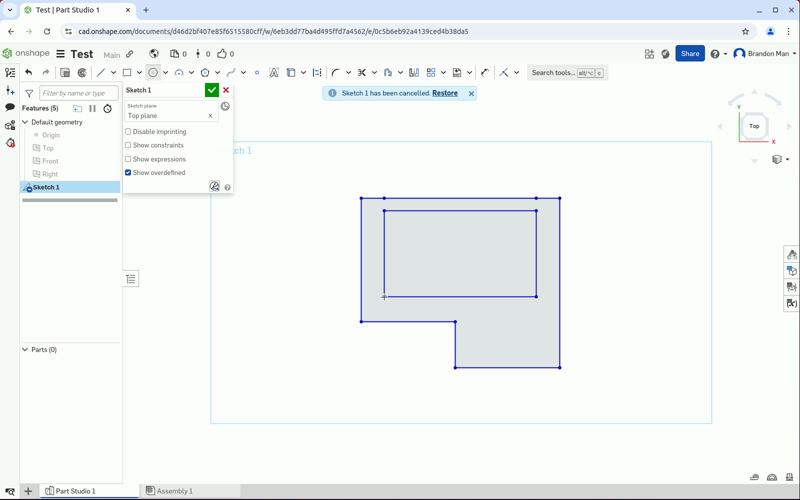
mouse_move(536, 342)
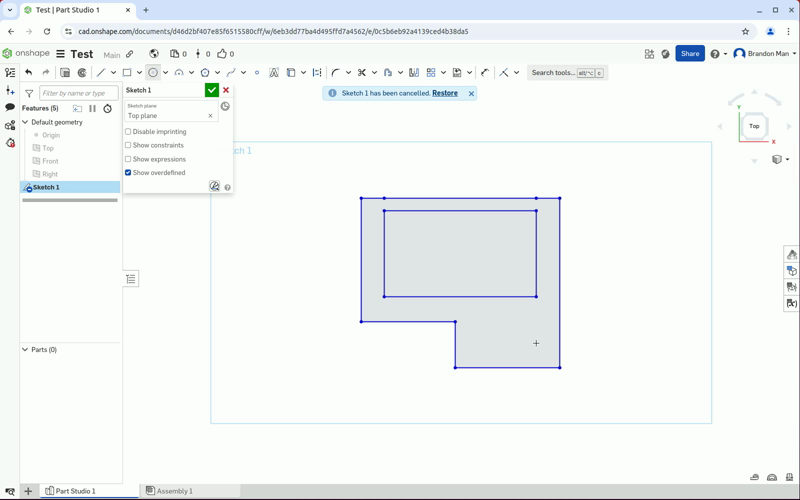
click(536, 342)
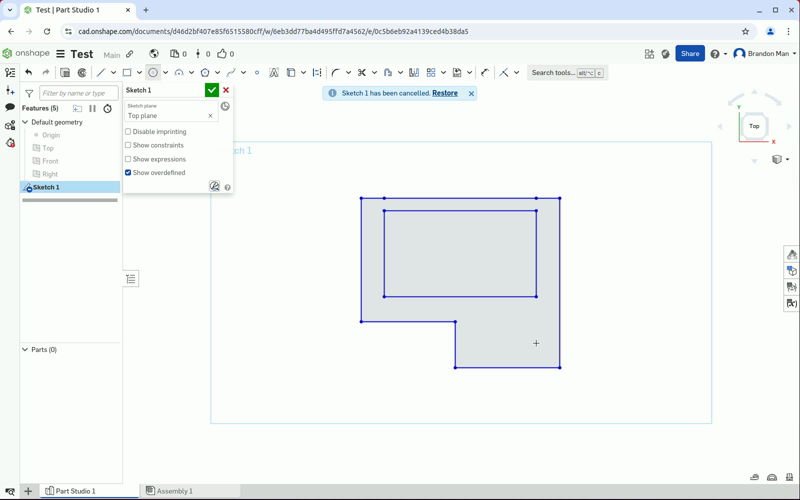
key_up(shift)
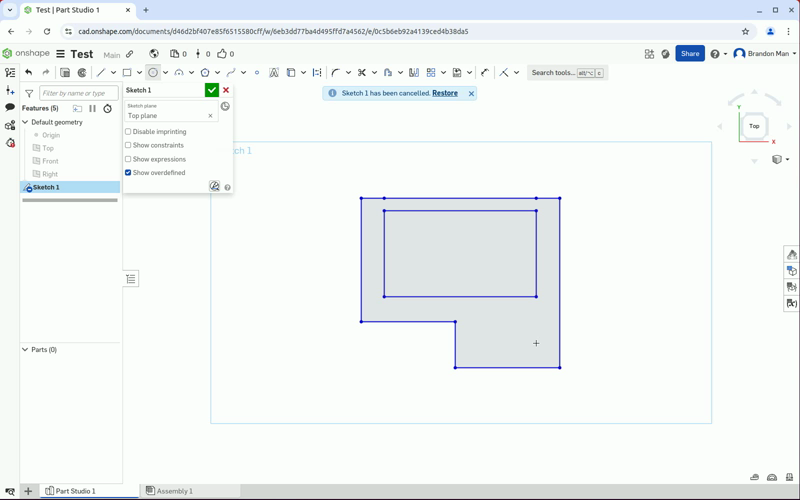
mouse_move(557, 342)
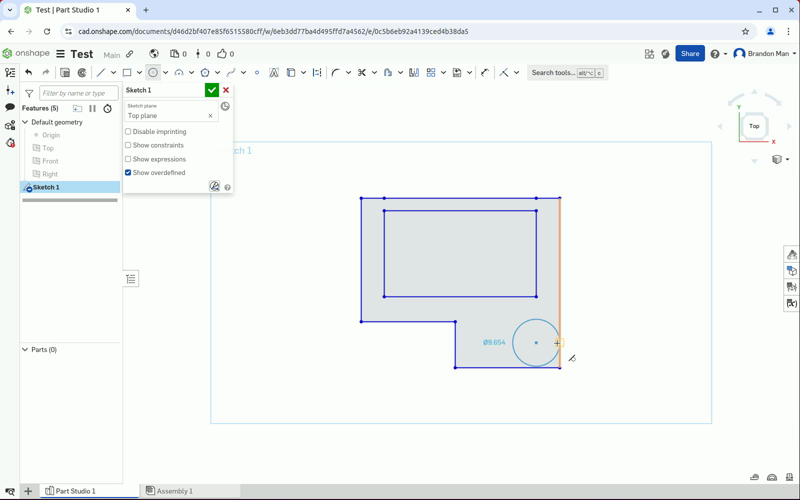
click(557, 342)
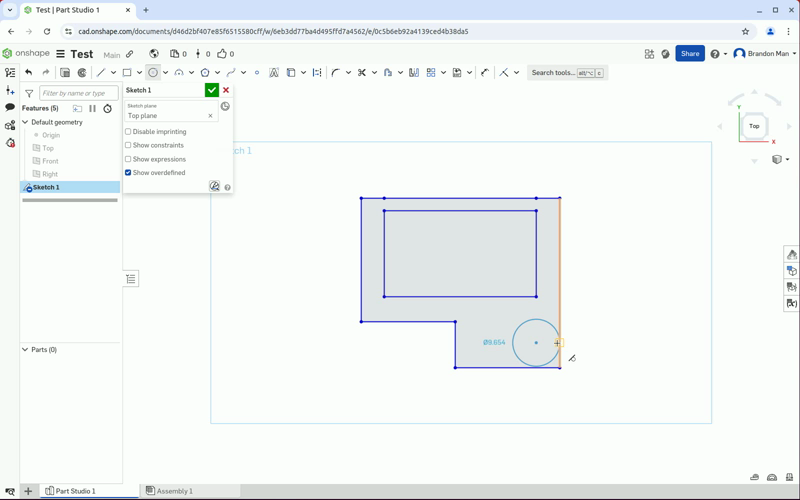
key(esc)
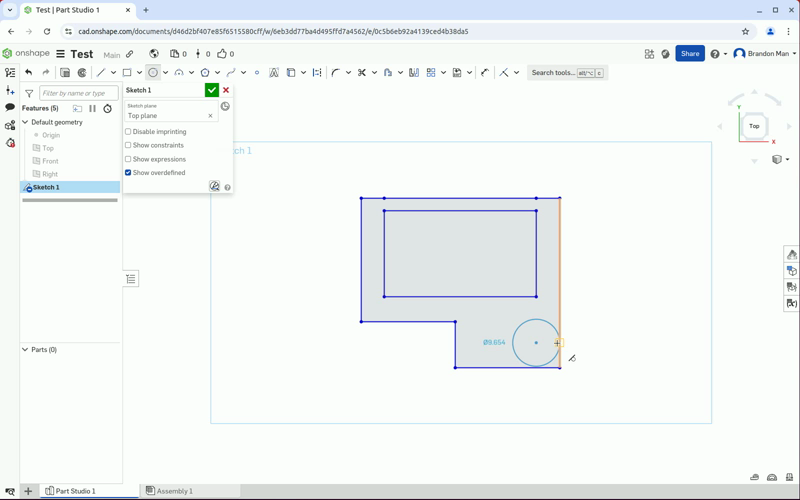
mouse_move(489, 322)
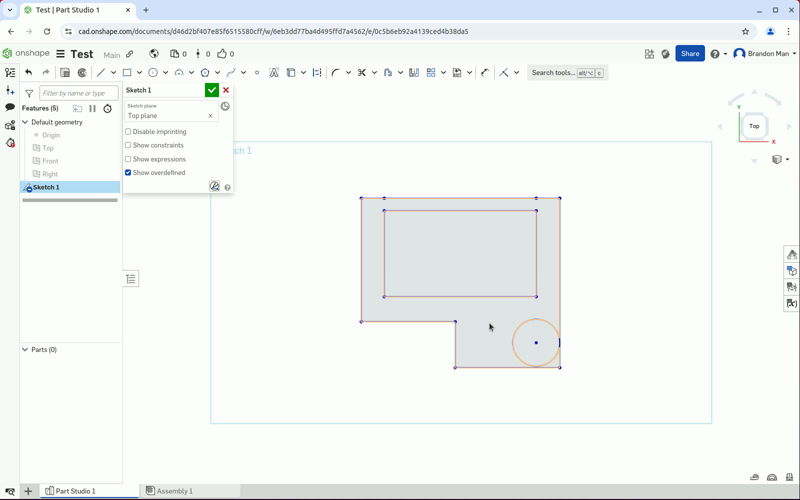
click(489, 322)
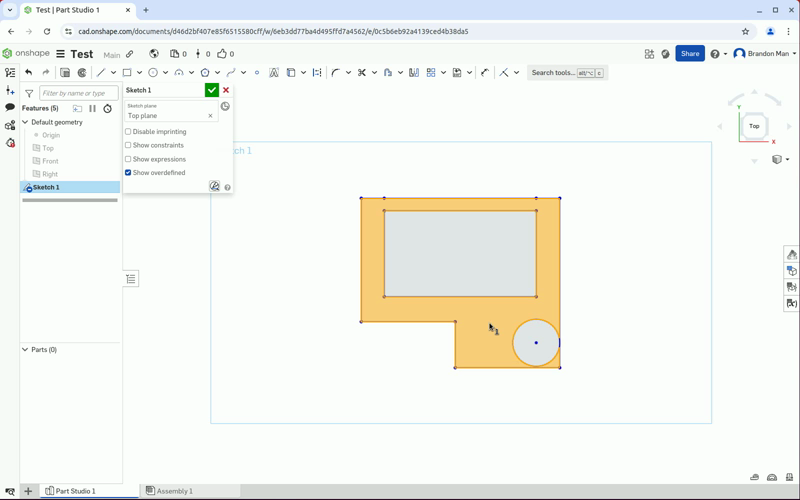
mouse_move(73, 352)
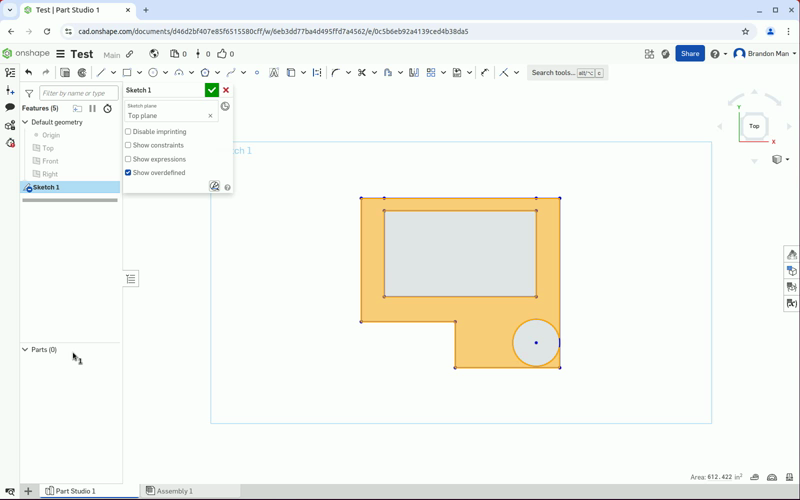
key(shift+y)
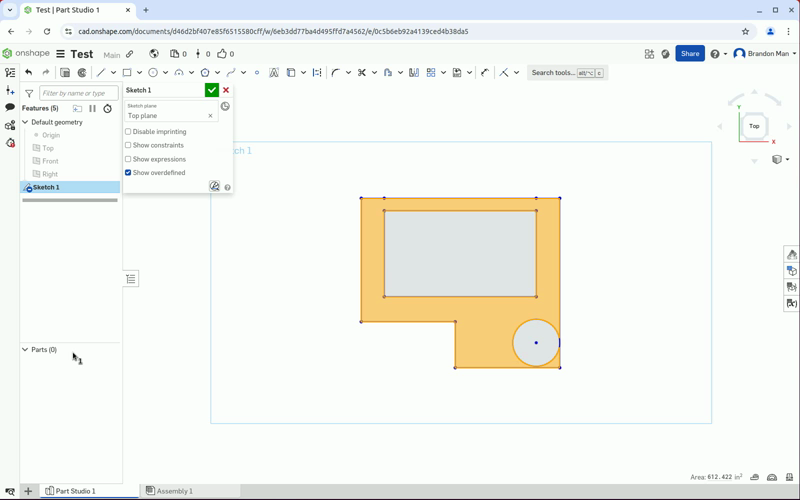
key(shift+e)
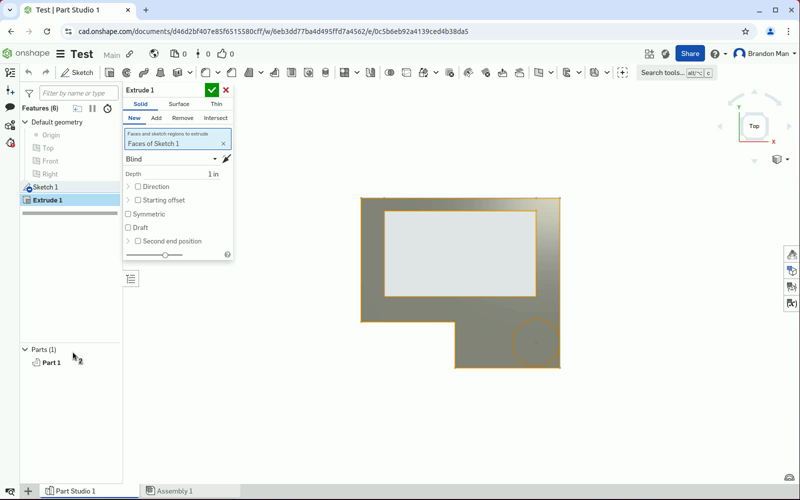
mouse_move(143, 106)
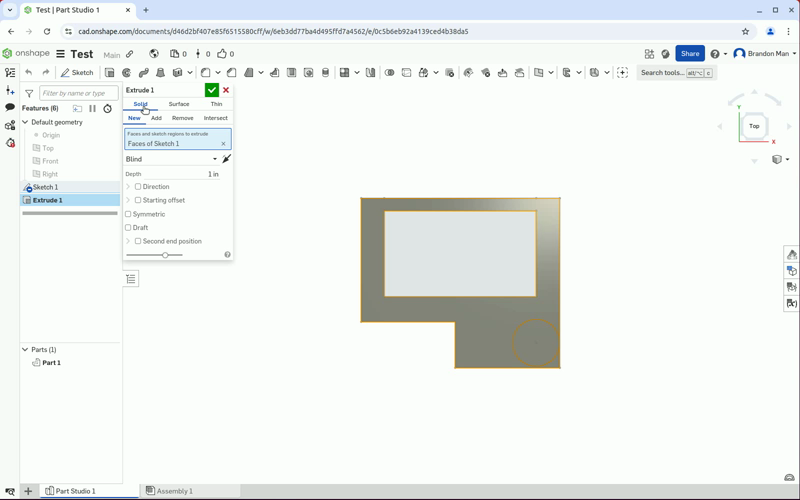
click(143, 106)
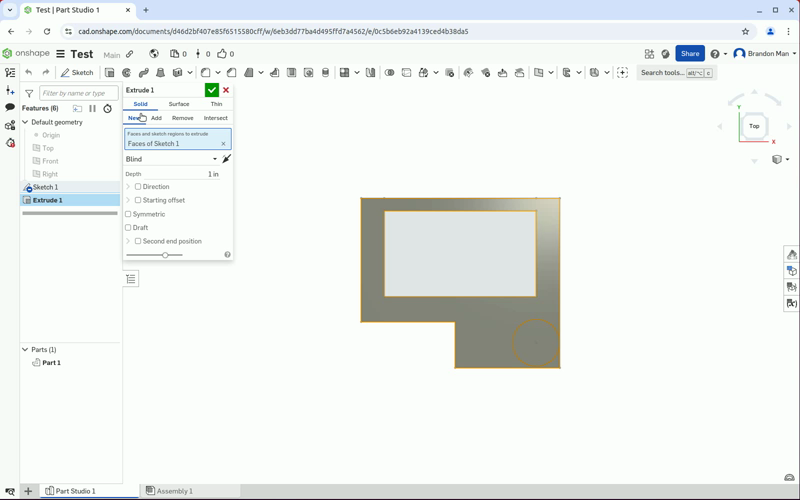
mouse_move(137, 120)
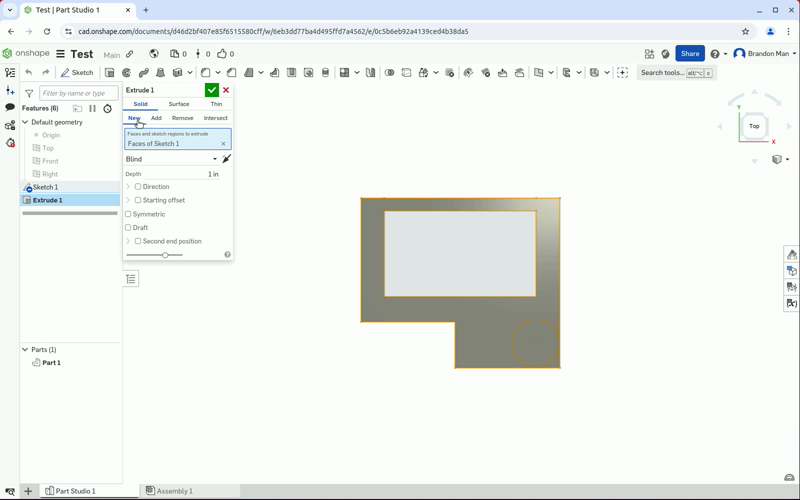
click(137, 120)
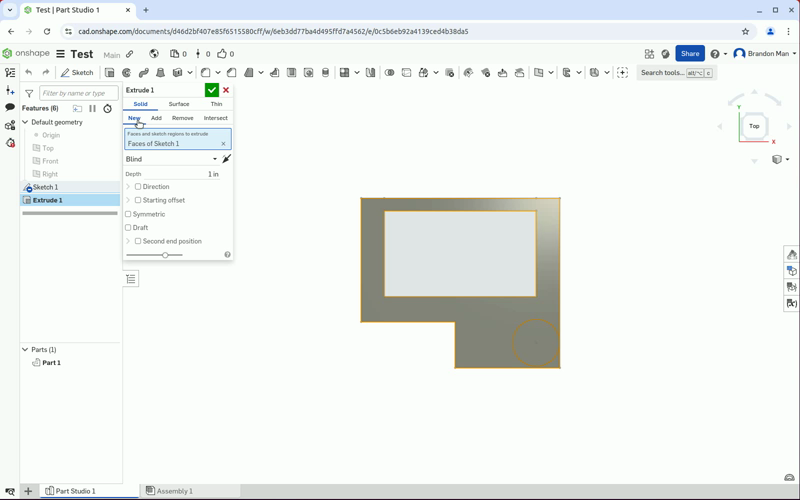
key(tab, 4)
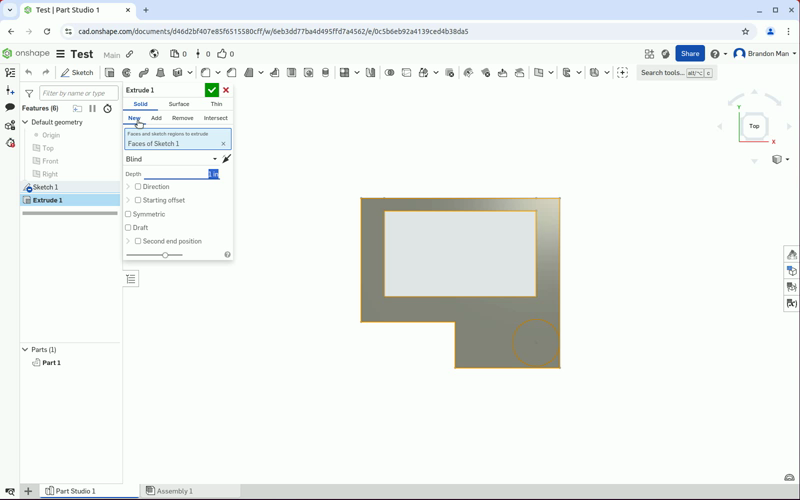
text(-0.722)
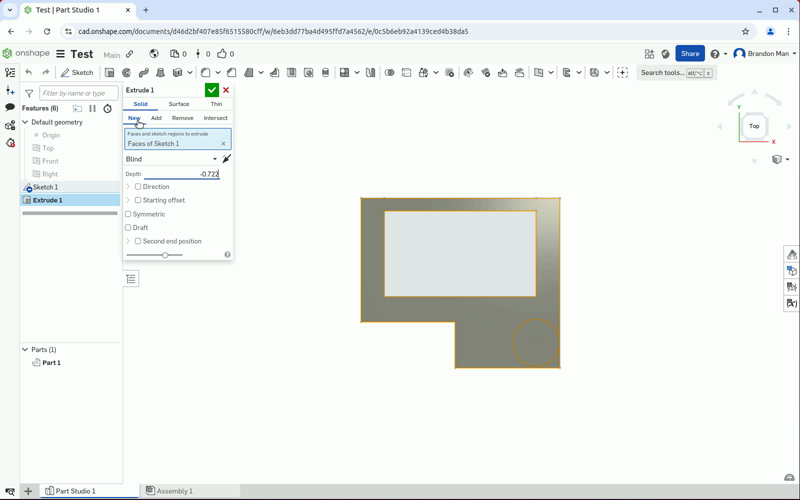
key(enter)
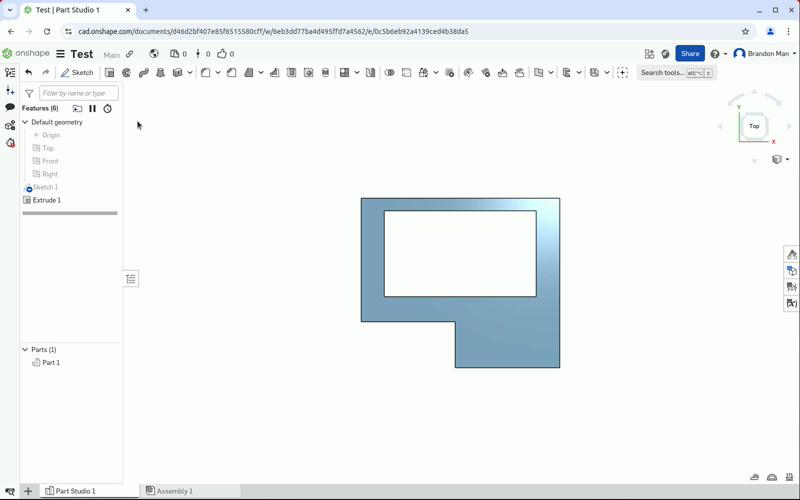
key(shift+h)
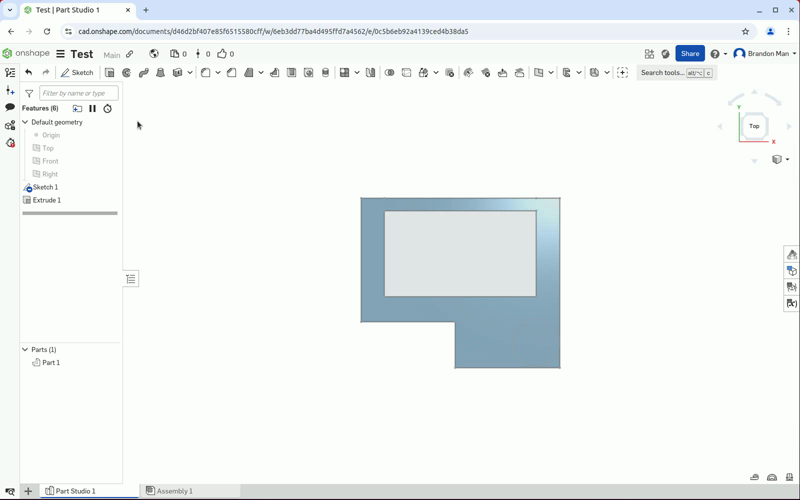
key(shift+h)
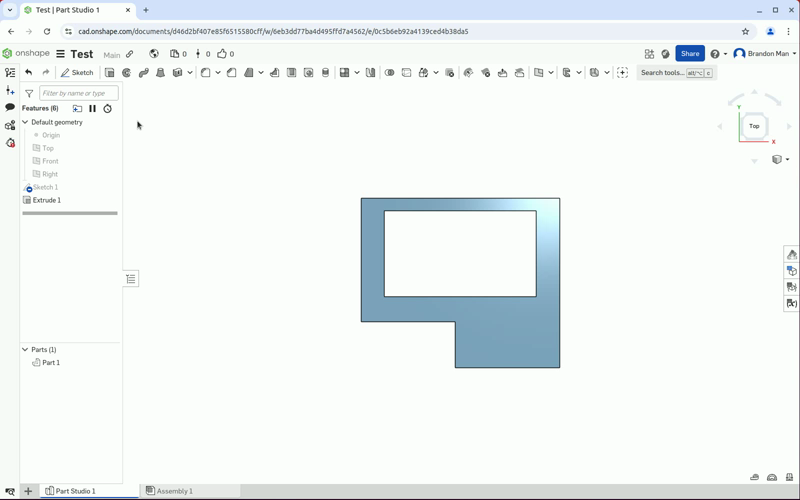
mouse_move(73, 189)
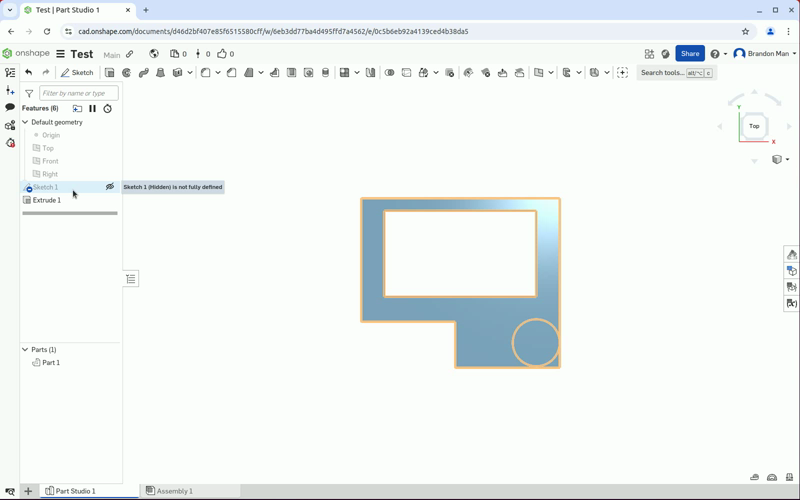
click(73, 189)
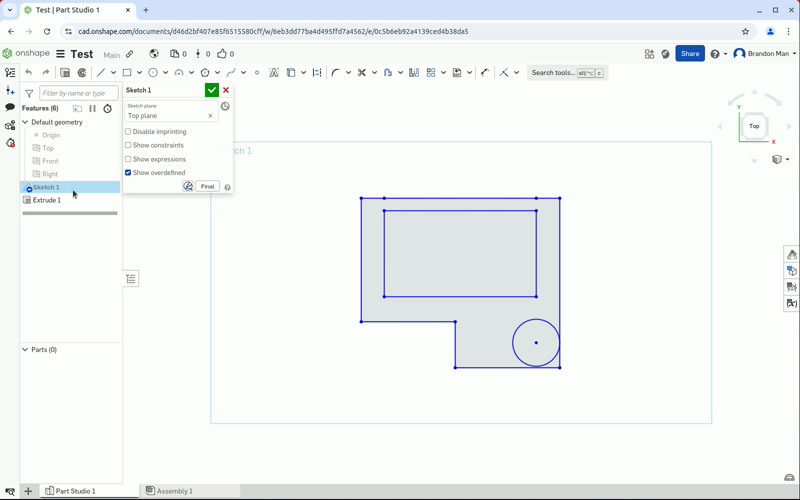
mouse_move(229, 92)
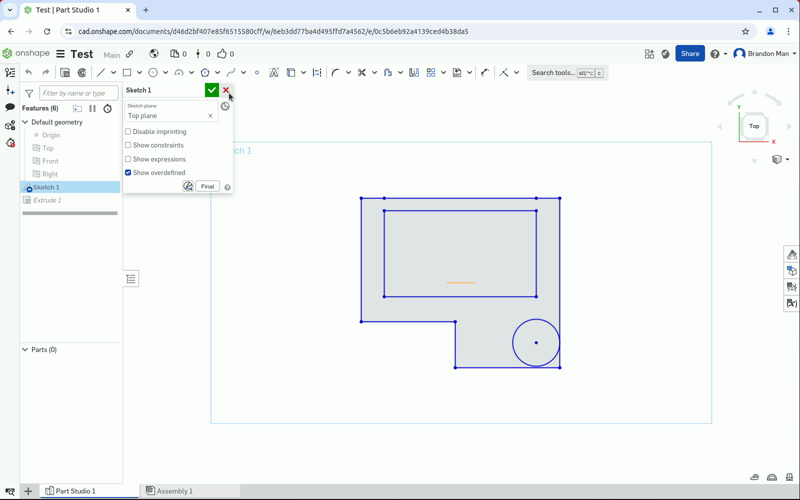
click(229, 92)
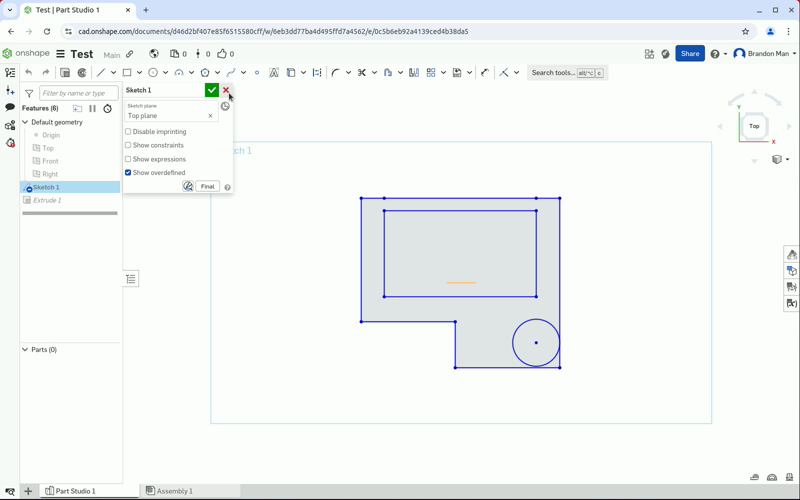
key(shift+s)
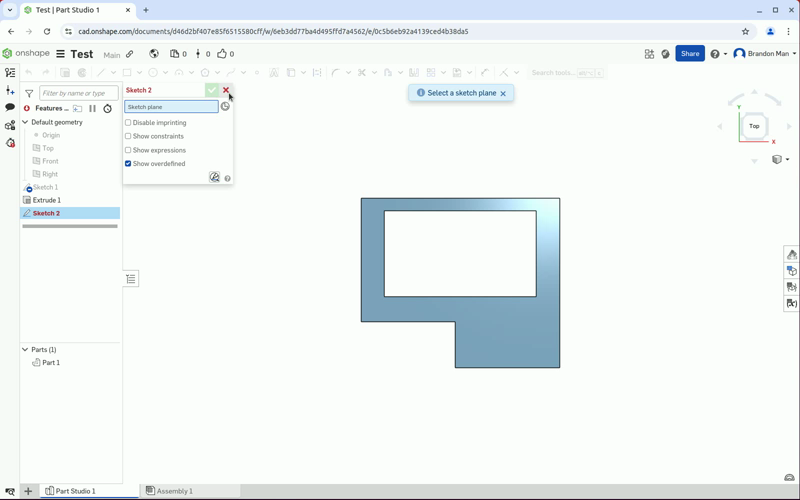
mouse_move(73, 150)
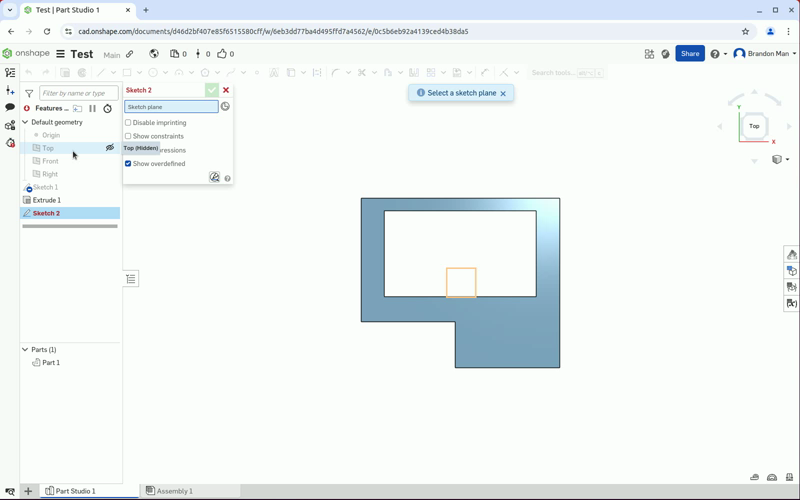
click(73, 150)
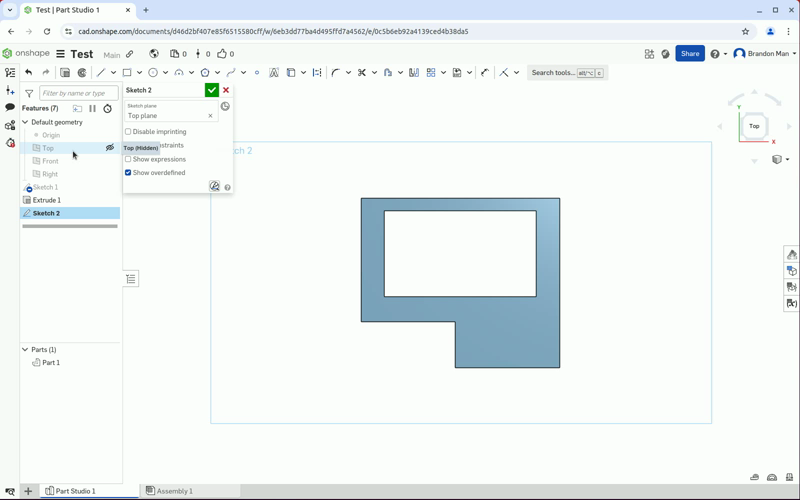
mouse_move(73, 352)
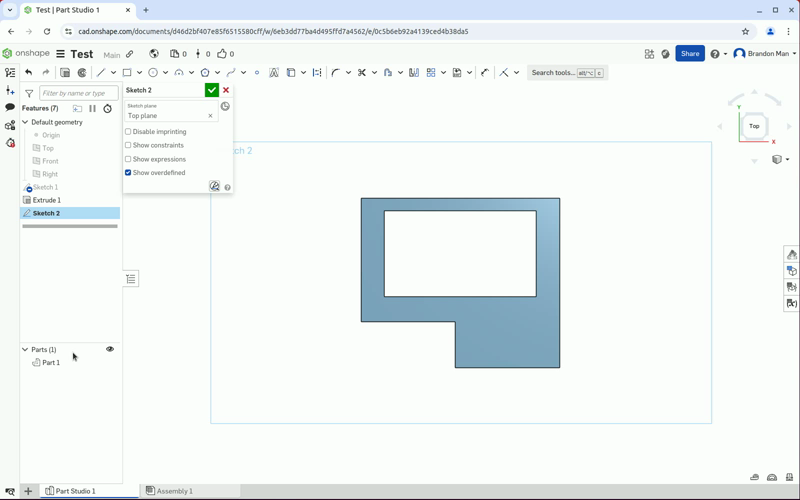
key(y)
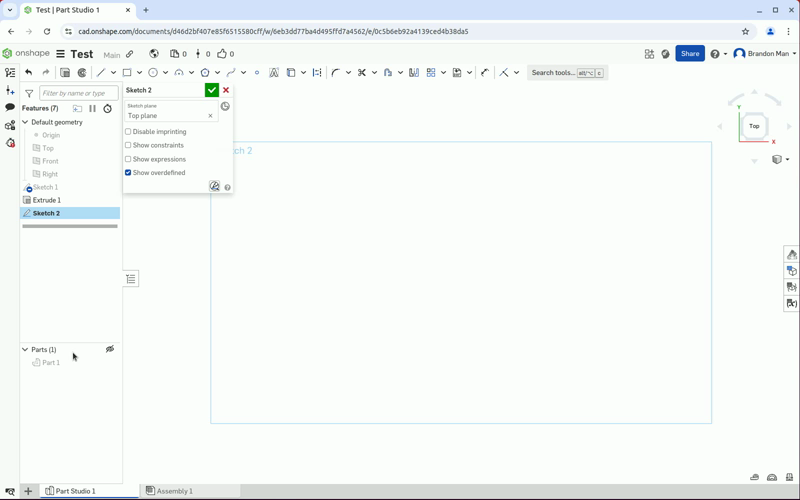
key(l)
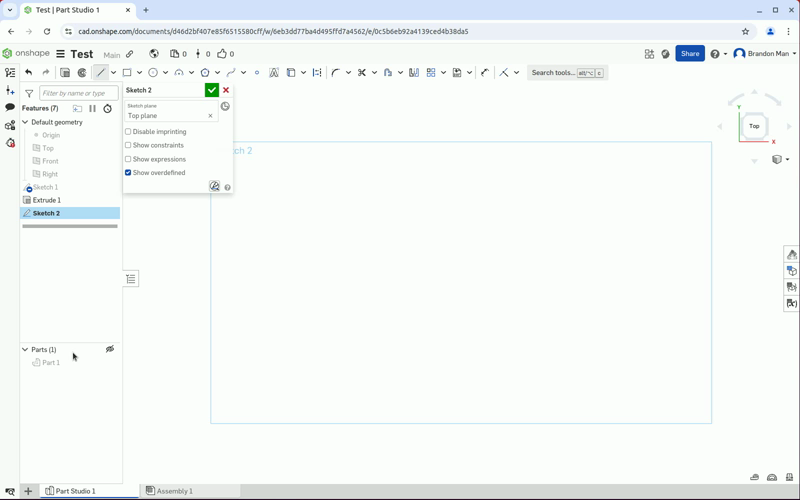
key_down(shift)
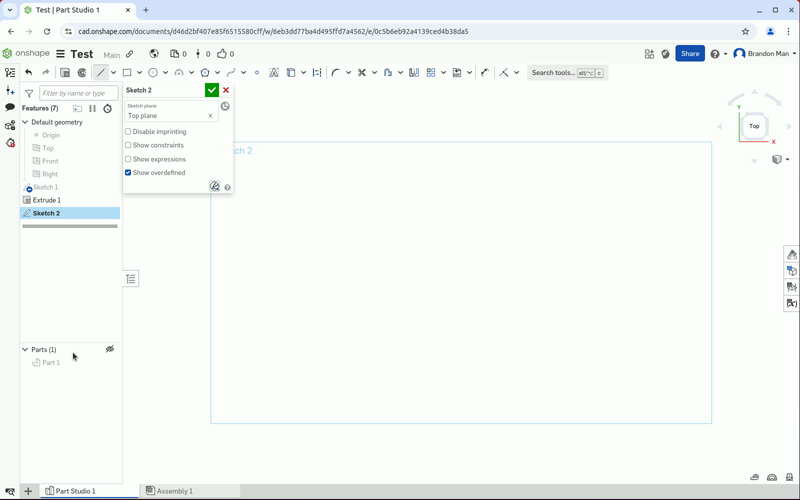
mouse_move(348, 381)
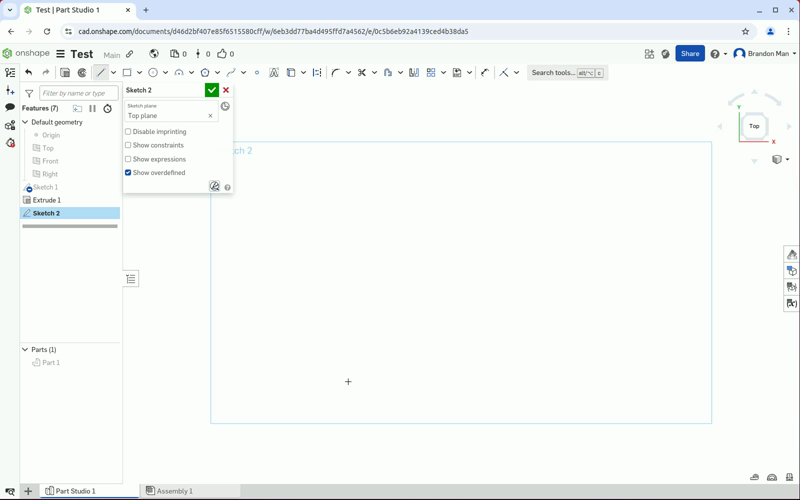
click(348, 381)
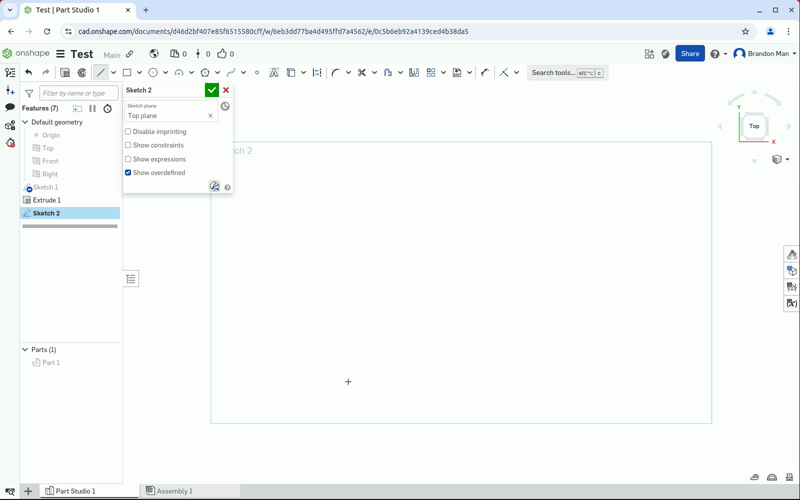
key_up(shift)
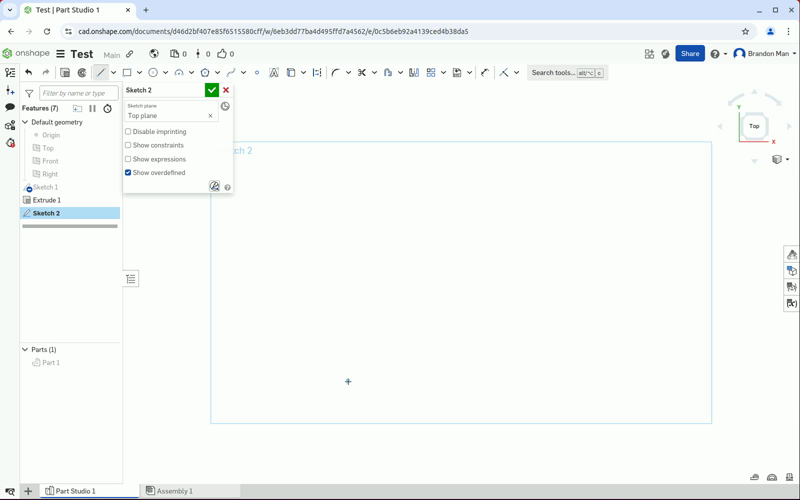
key_down(shift)
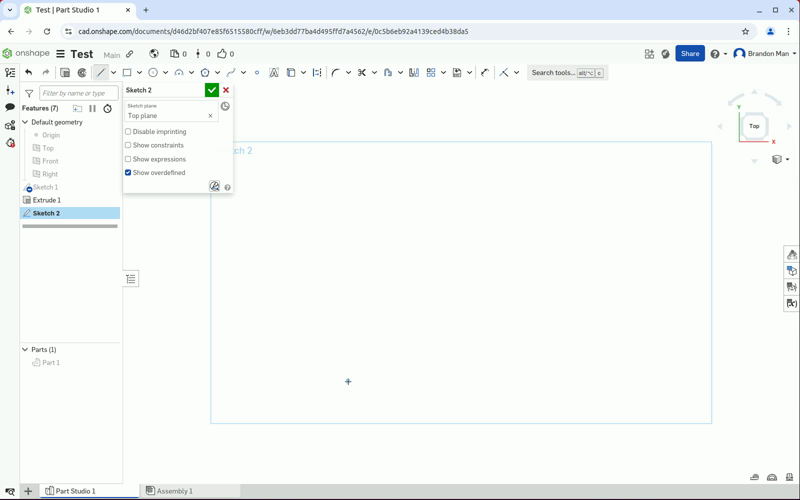
mouse_move(572, 381)
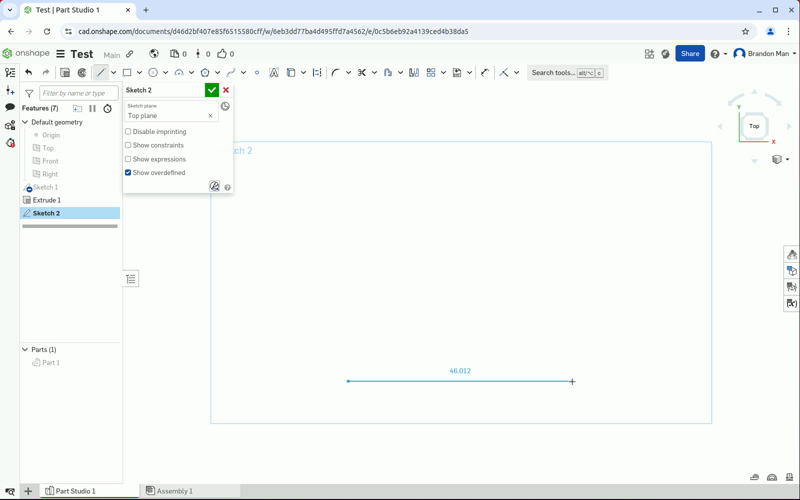
click(572, 381)
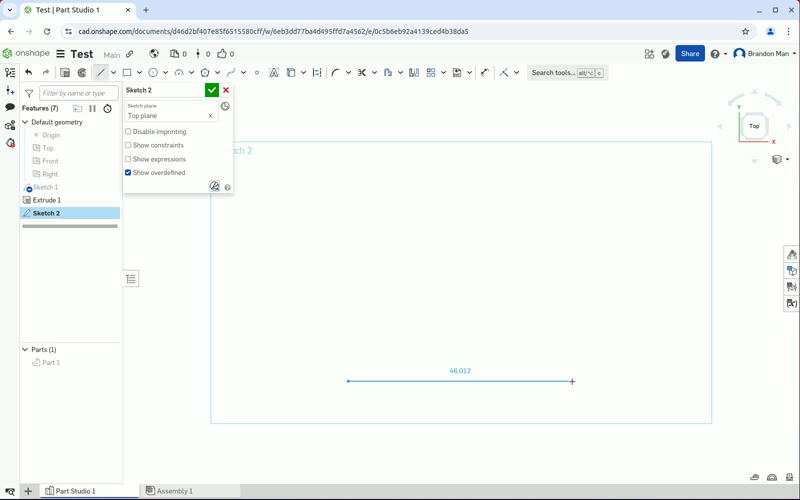
key_up(shift)
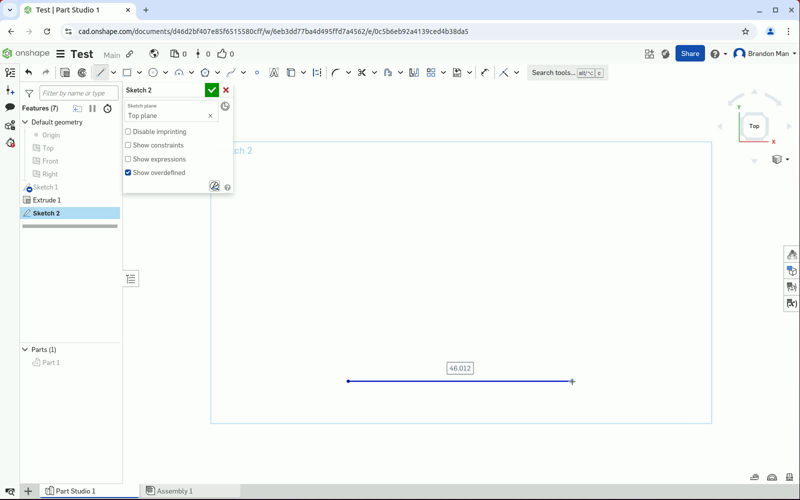
key_down(shift)
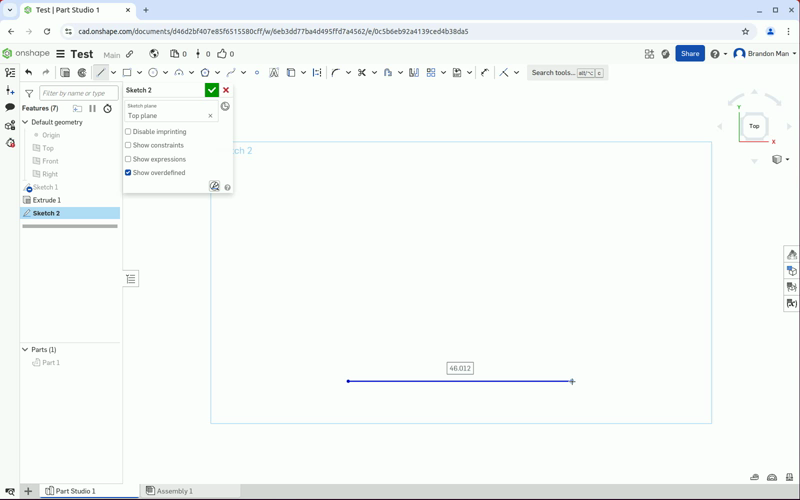
mouse_move(572, 185)
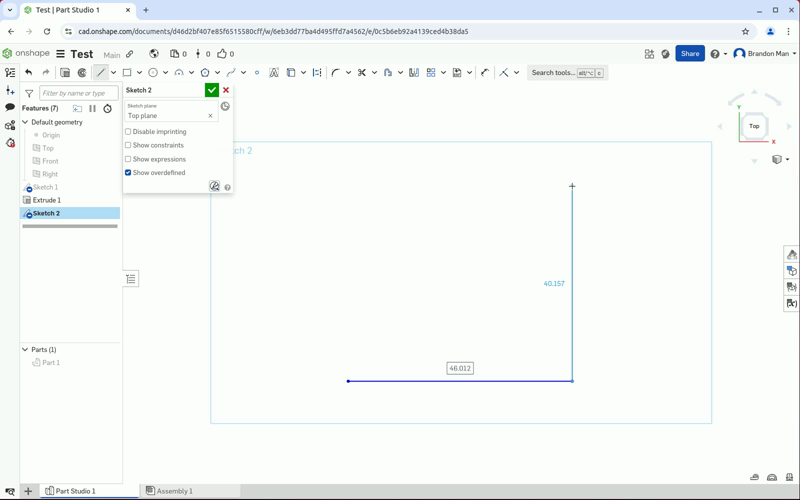
click(572, 185)
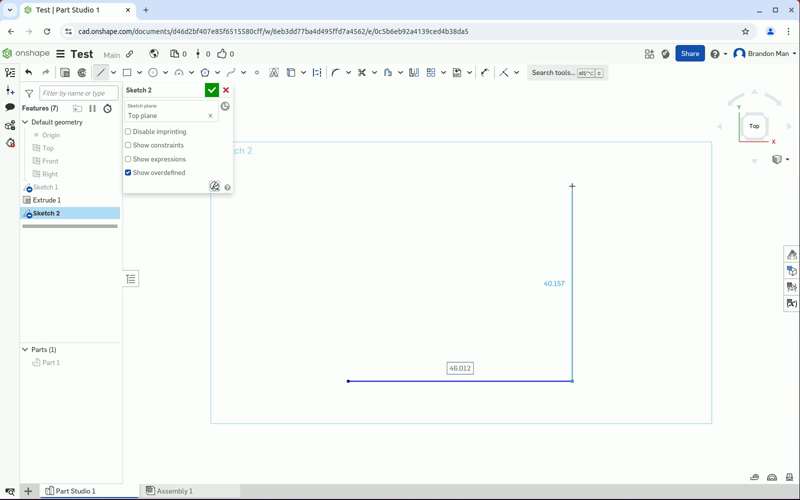
key_up(shift)
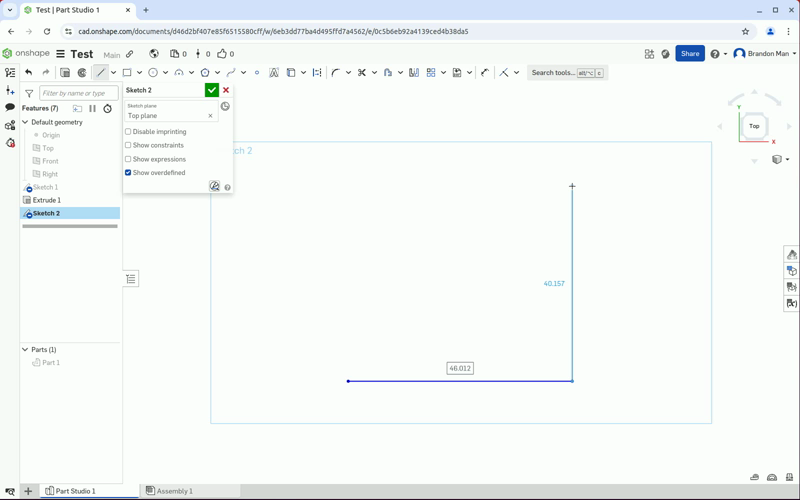
key_down(shift)
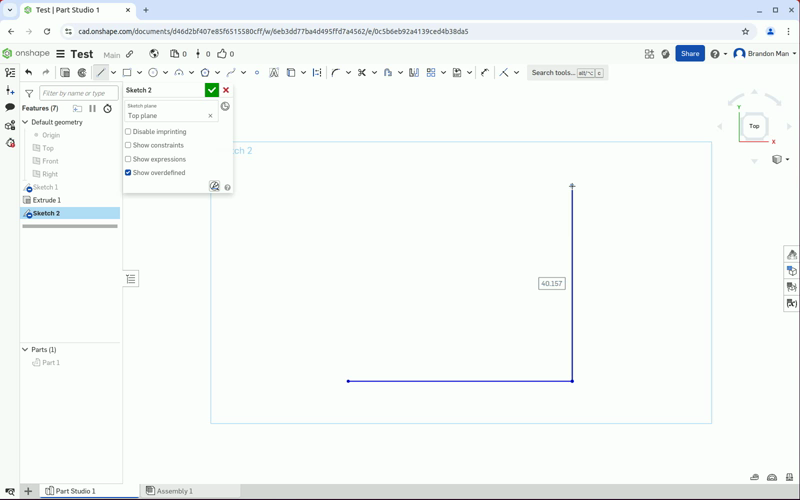
mouse_move(348, 185)
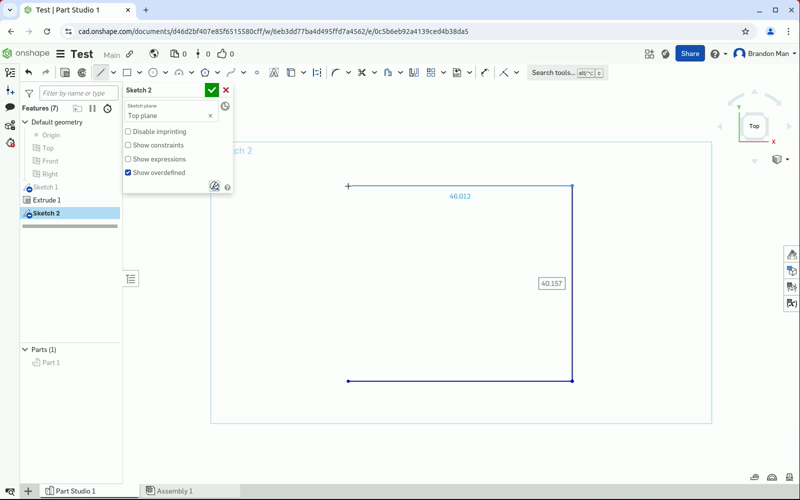
click(348, 185)
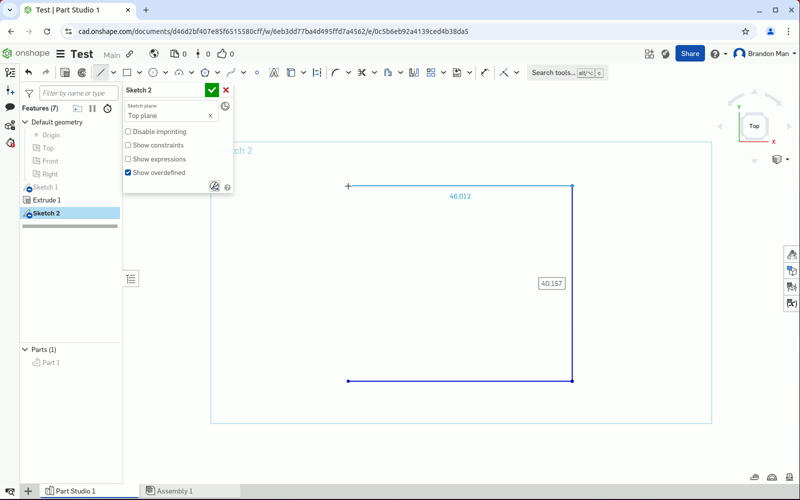
key_up(shift)
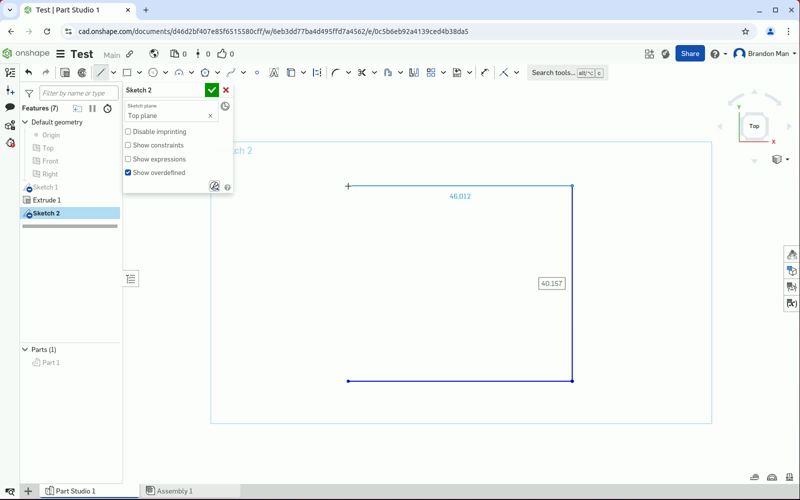
key_down(shift)
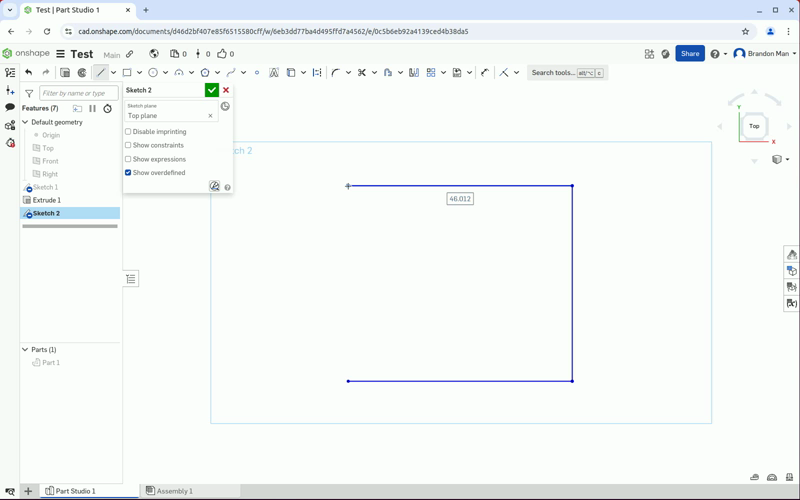
mouse_move(348, 381)
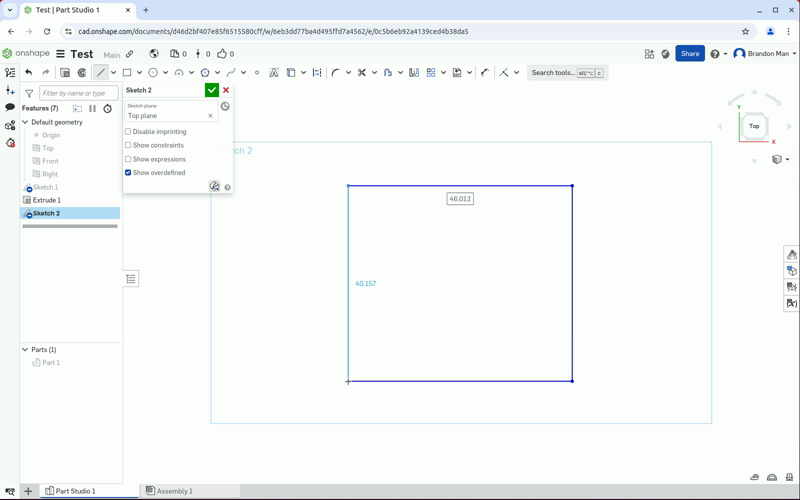
key_up(shift)
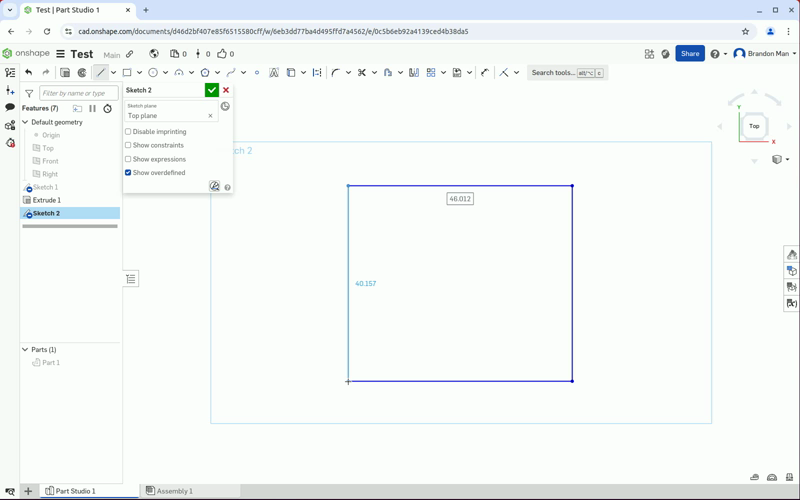
click(348, 381)
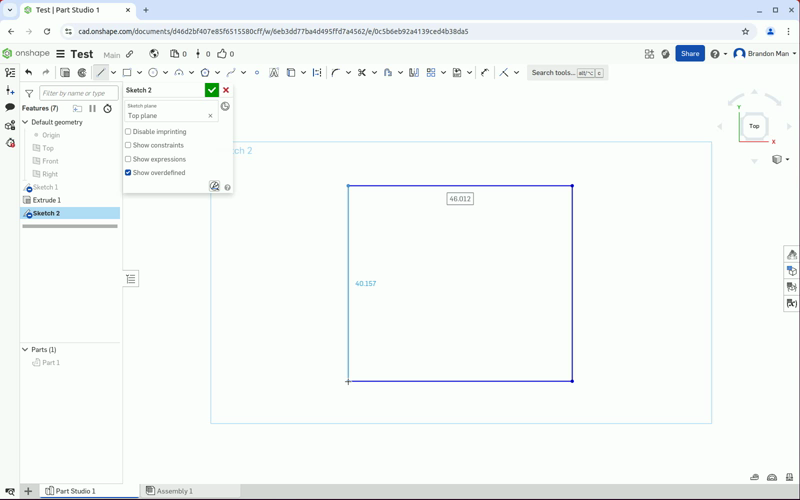
key(esc)
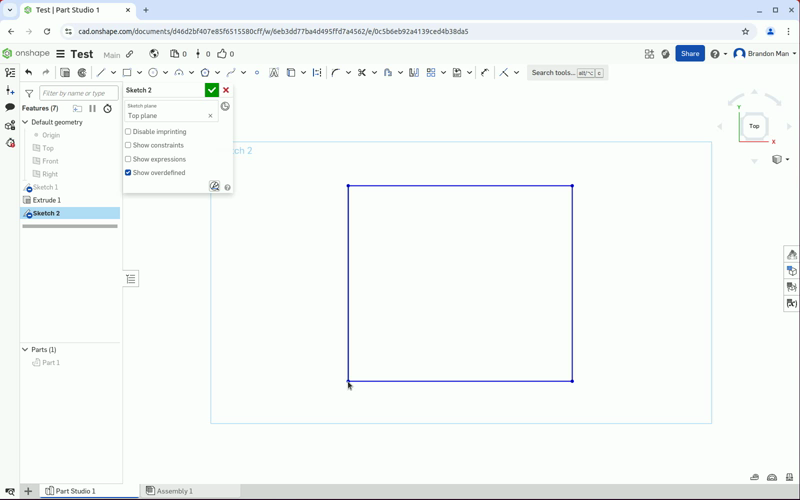
key(l)
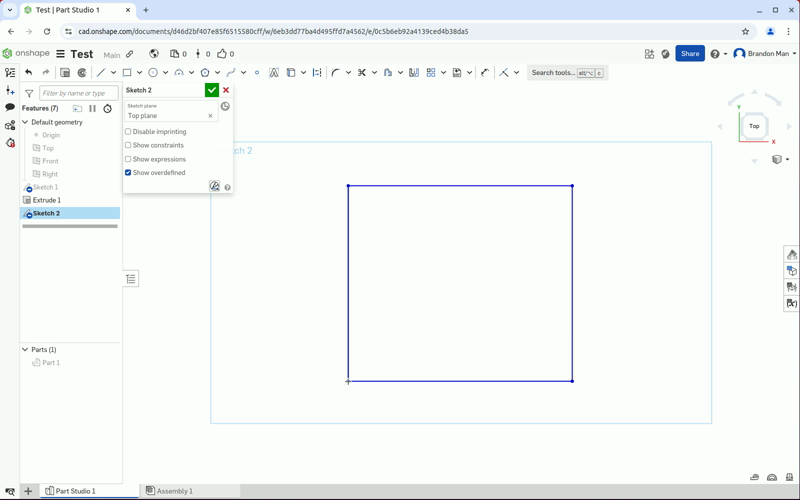
key_down(shift)
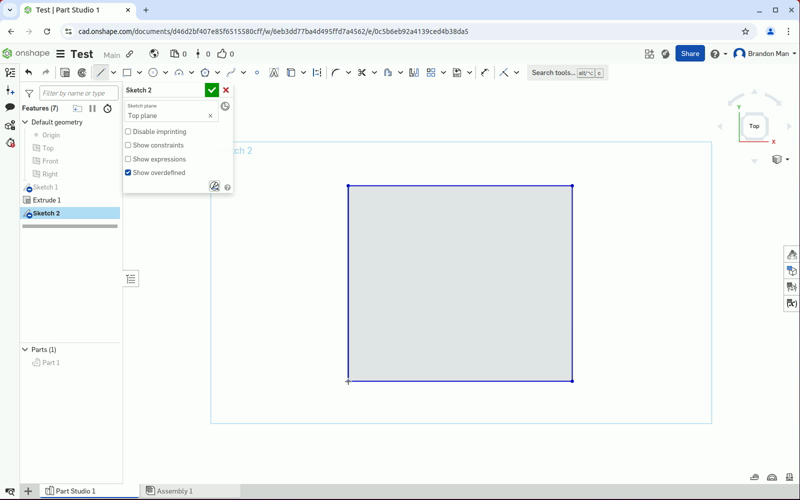
mouse_move(362, 367)
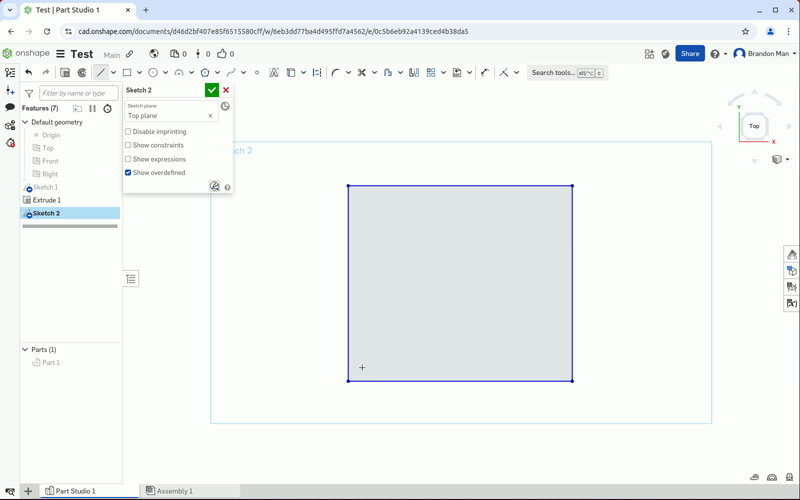
click(362, 367)
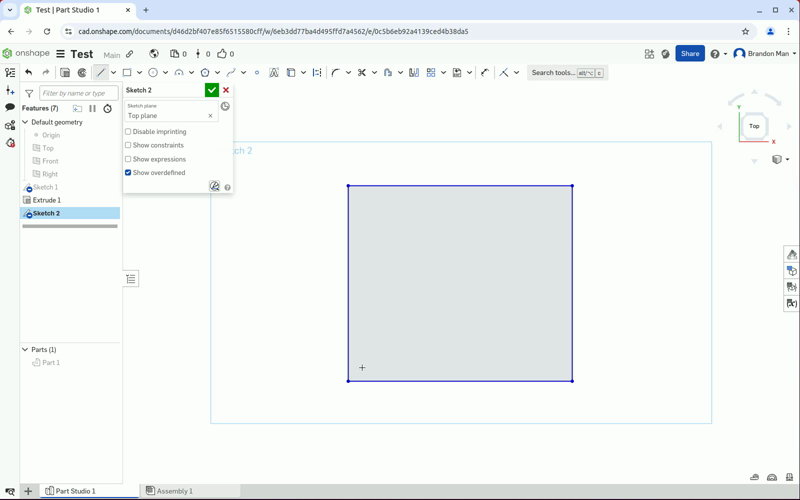
key_up(shift)
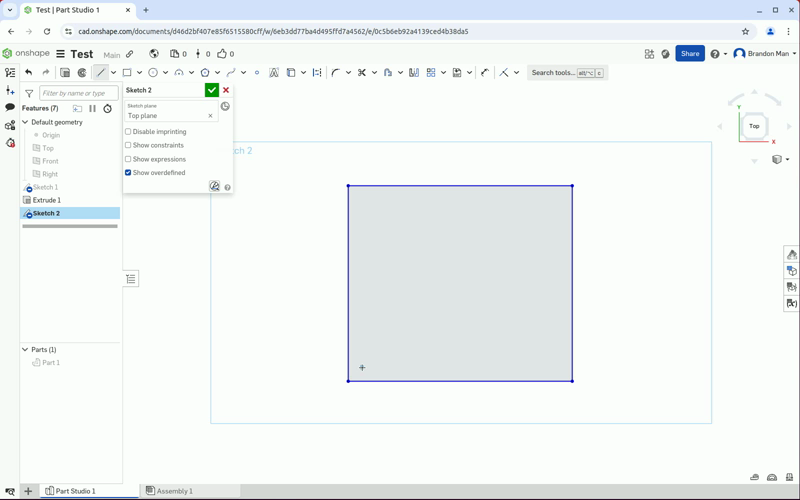
key_down(shift)
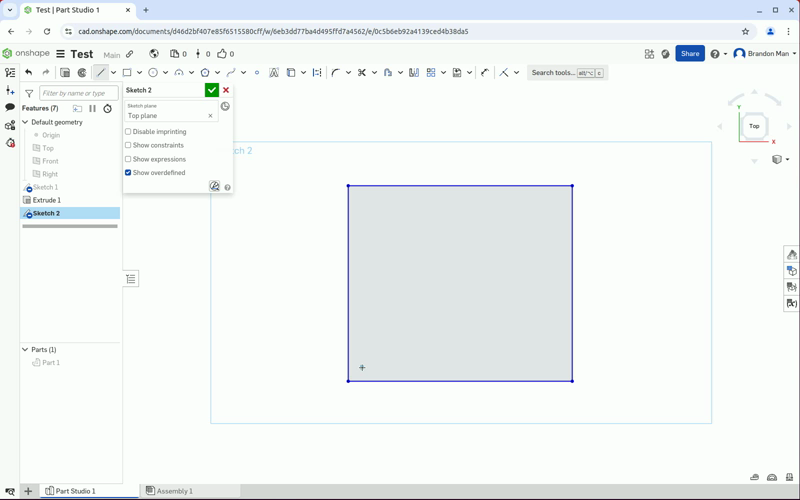
mouse_move(454, 367)
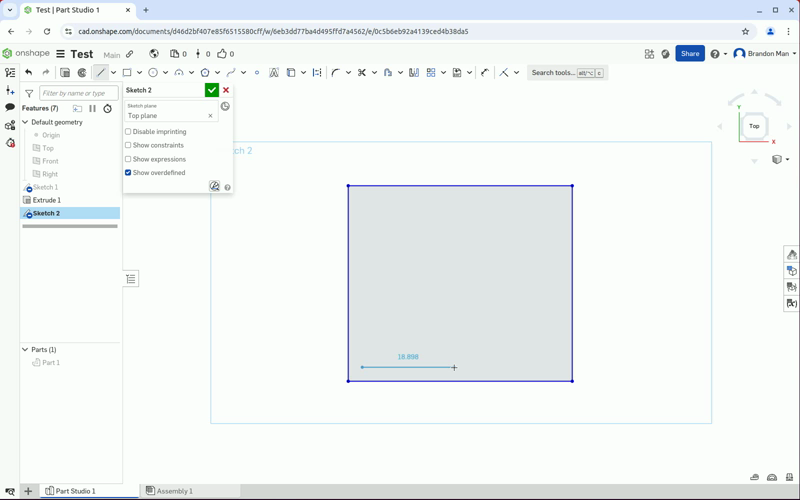
click(454, 367)
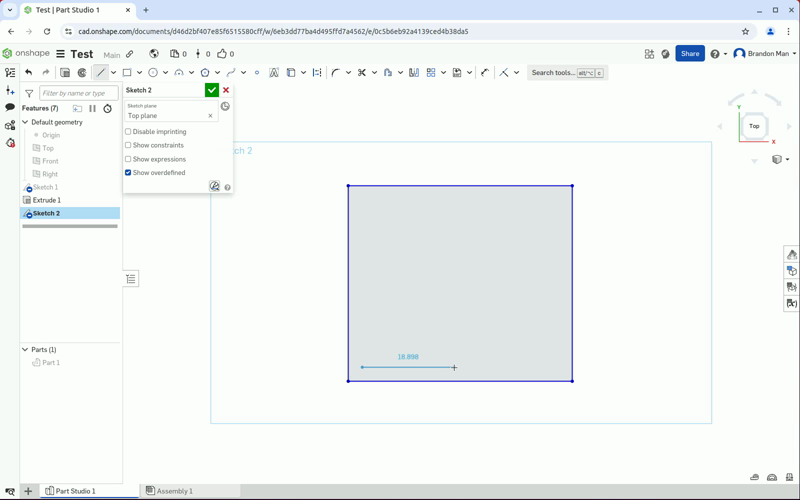
key_up(shift)
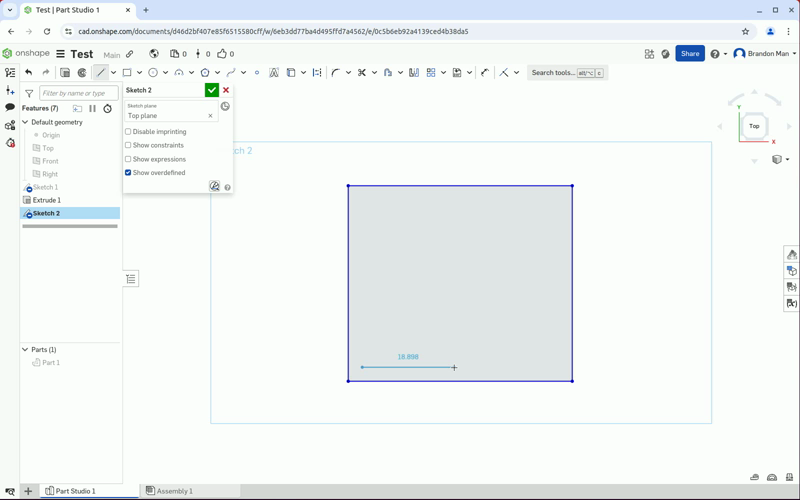
key_down(shift)
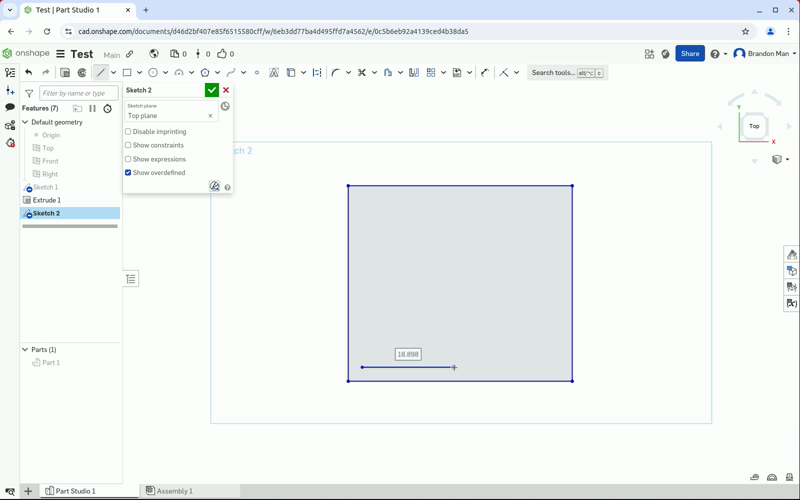
mouse_move(558, 367)
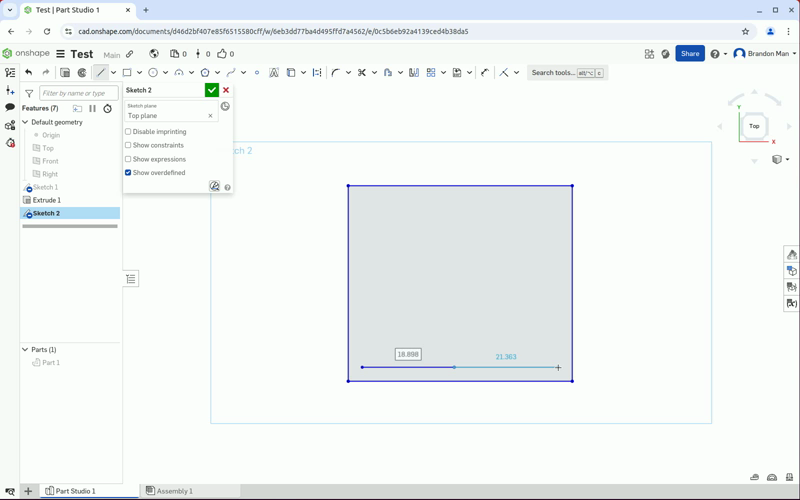
click(558, 367)
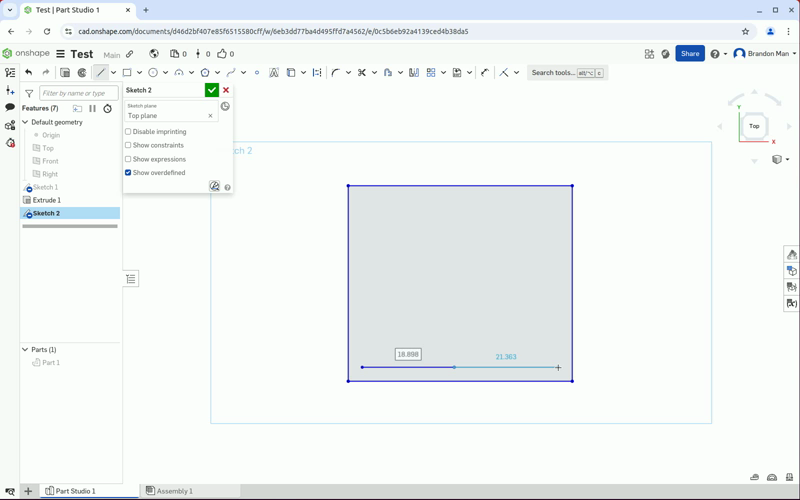
key_up(shift)
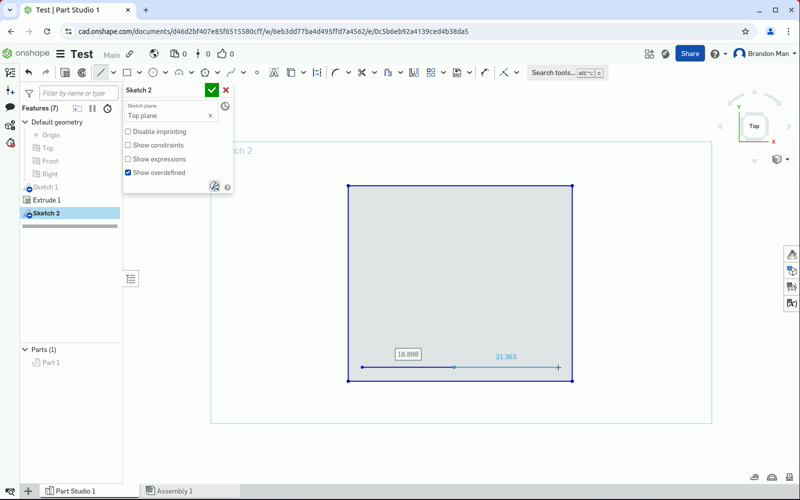
key_down(shift)
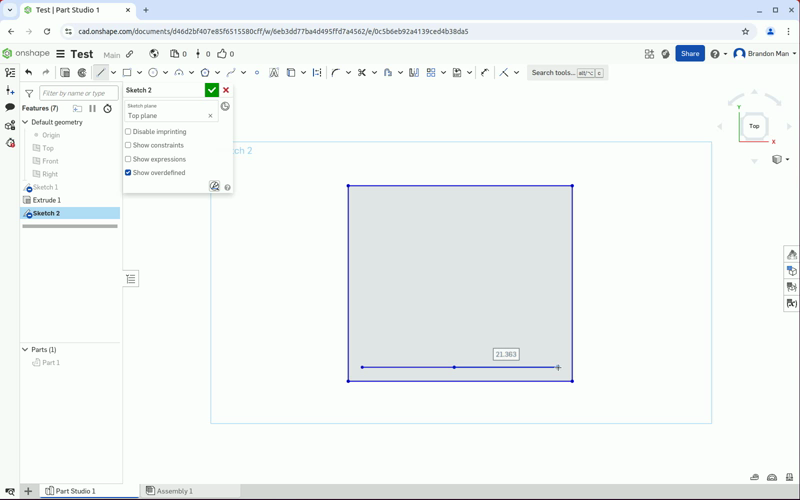
mouse_move(558, 197)
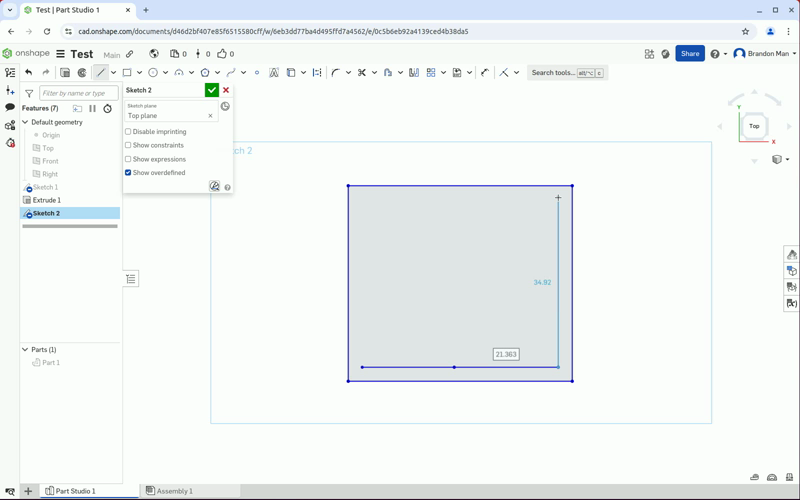
click(558, 197)
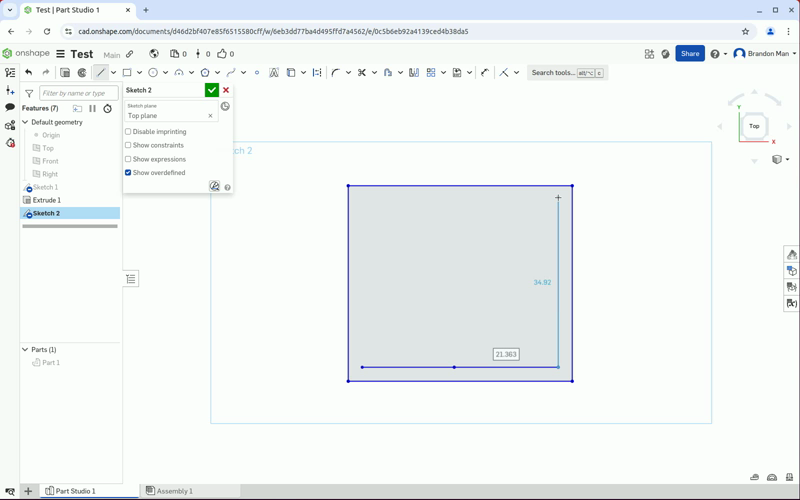
key_up(shift)
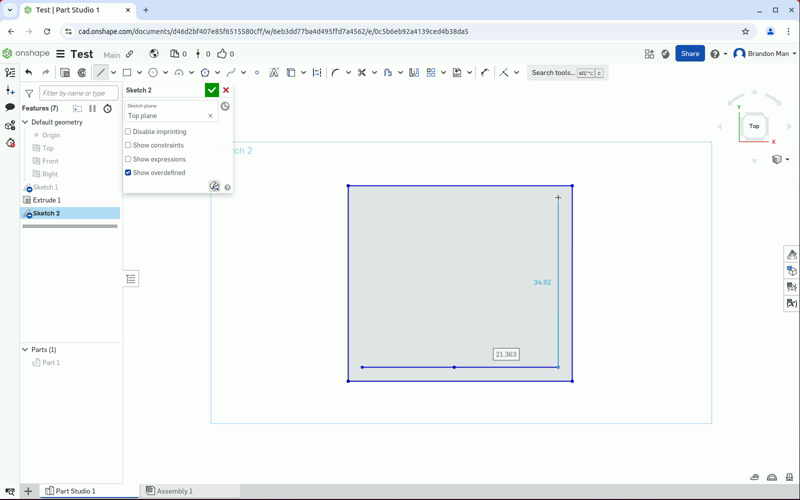
key_down(shift)
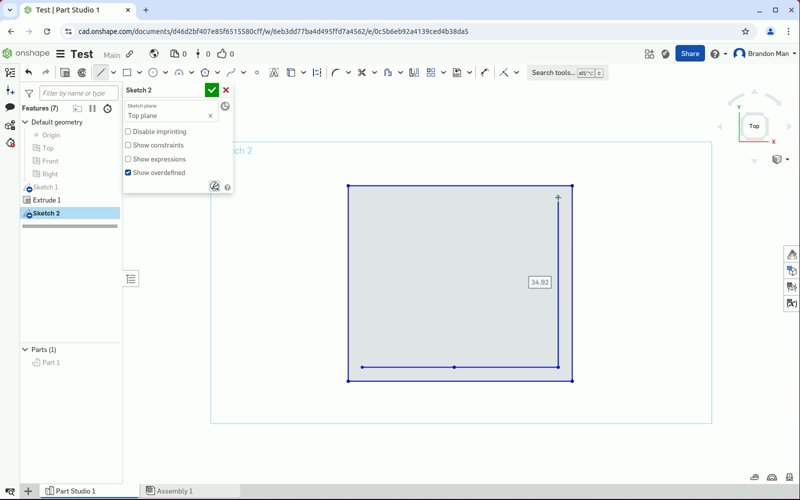
mouse_move(588, 197)
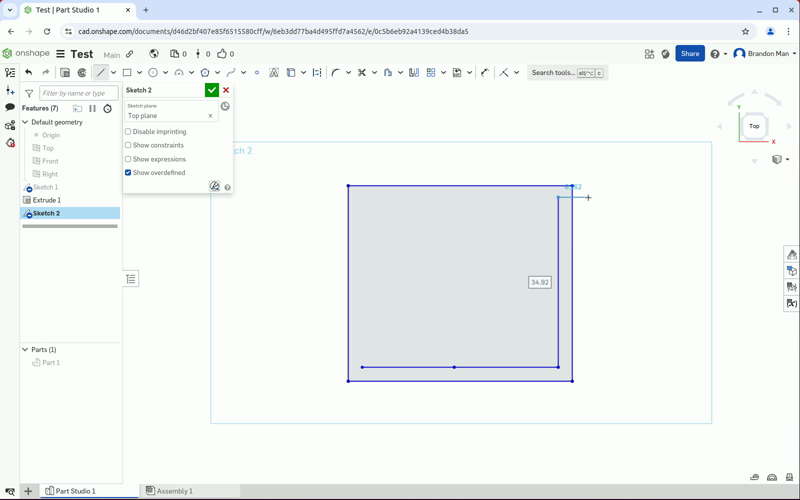
mouse_move(536, 197)
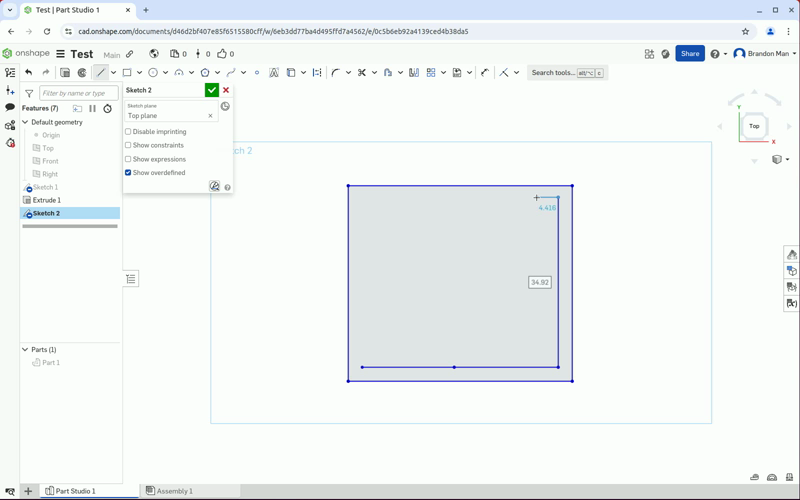
click(536, 197)
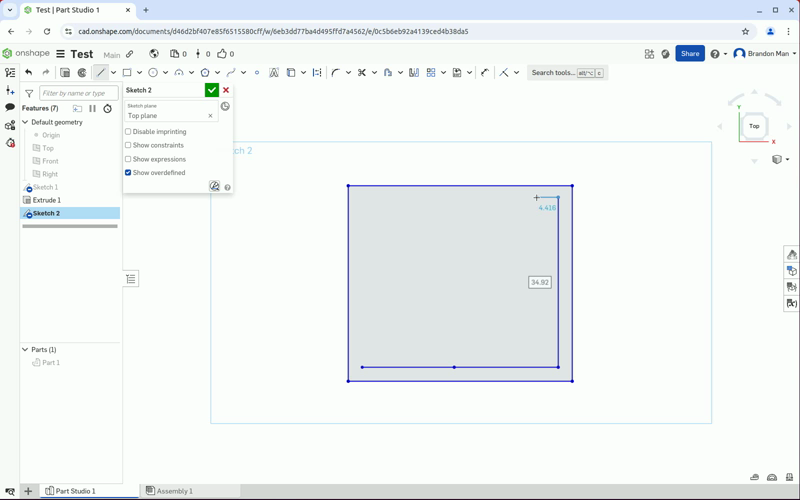
key_up(shift)
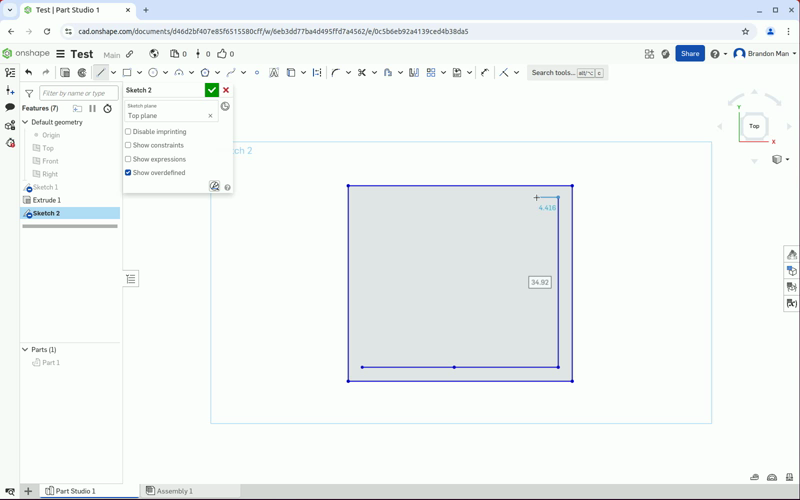
key_down(shift)
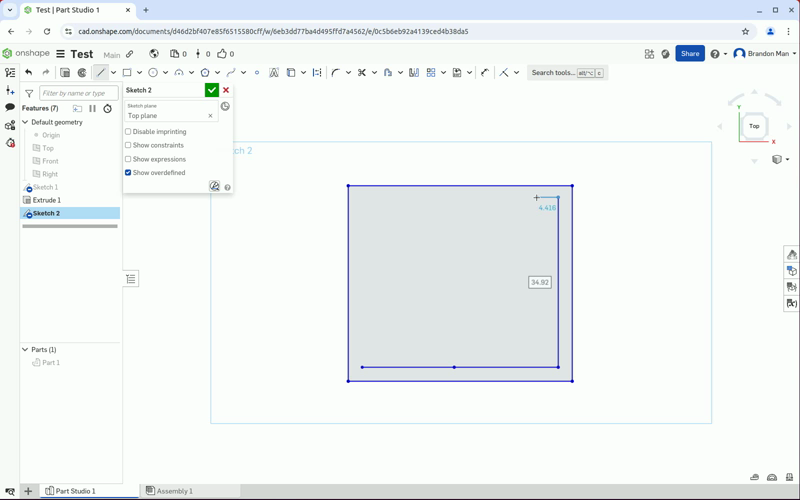
mouse_move(383, 197)
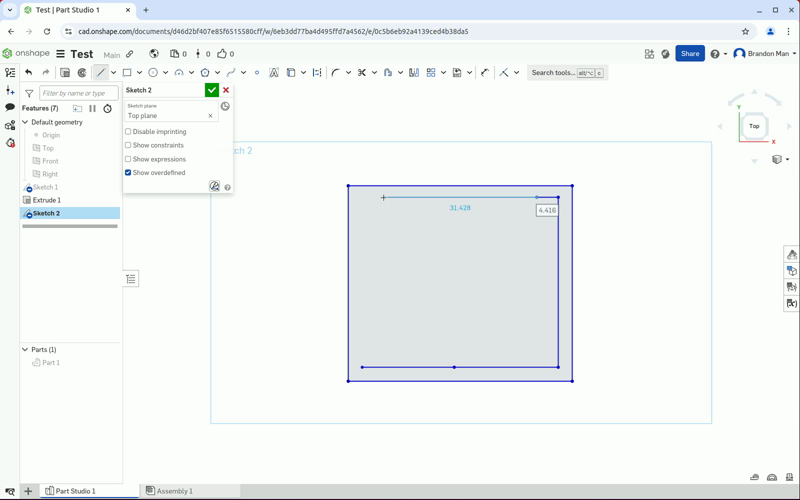
click(383, 197)
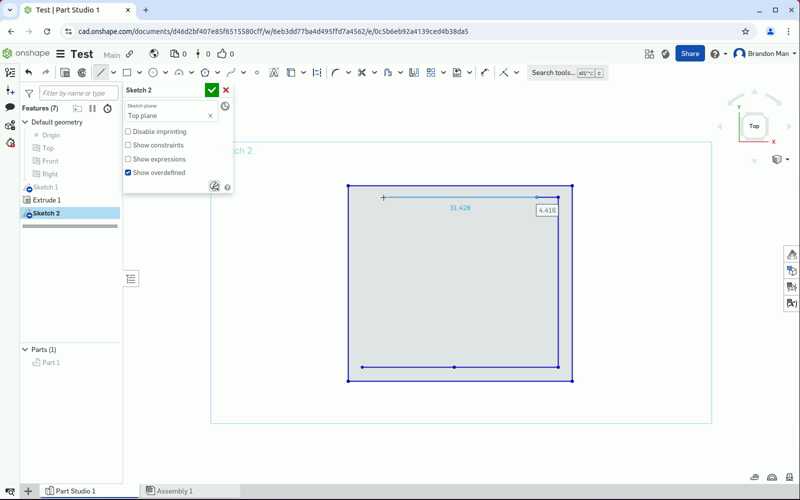
key_up(shift)
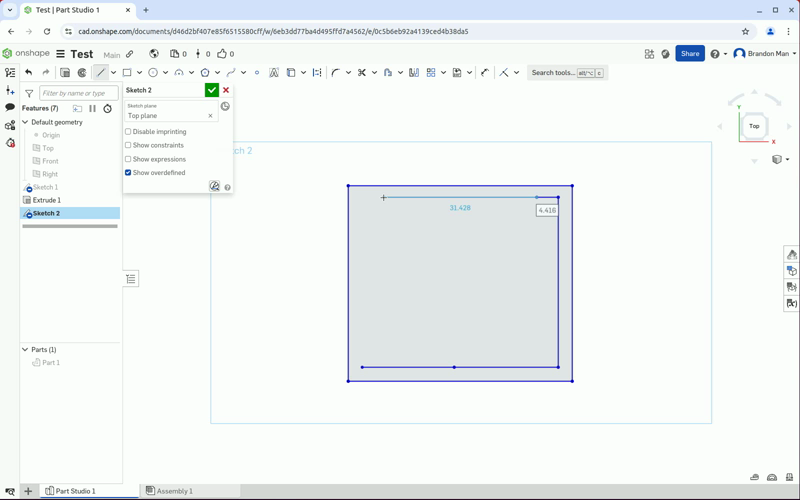
key_down(shift)
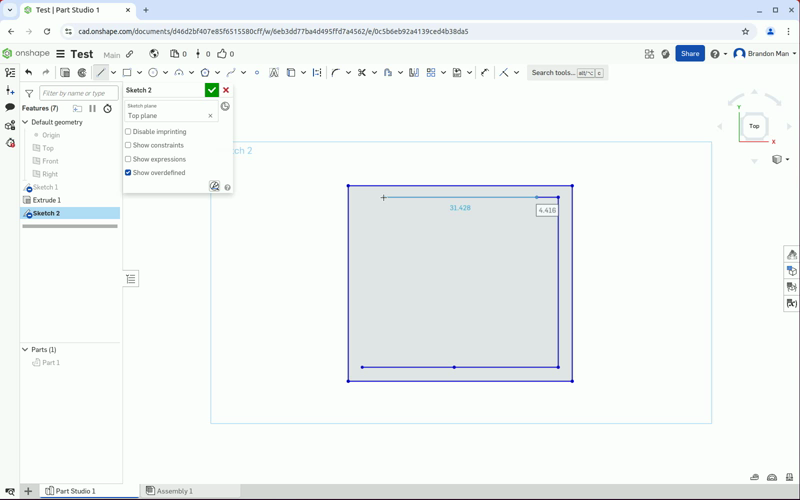
mouse_move(413, 197)
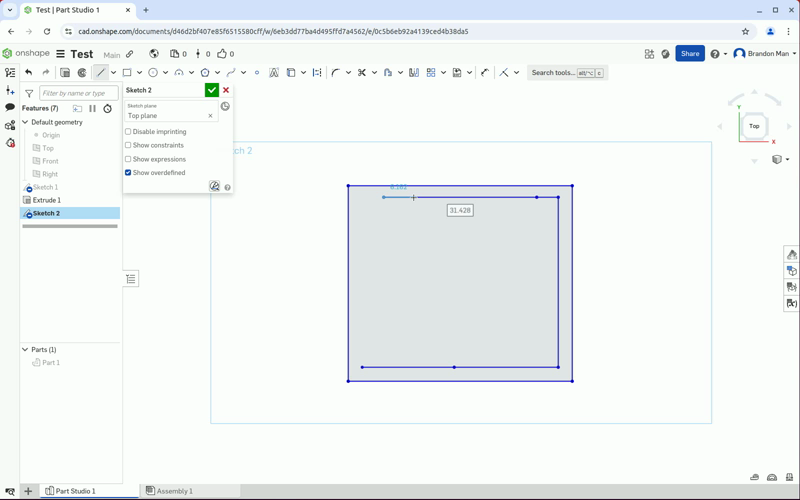
mouse_move(362, 197)
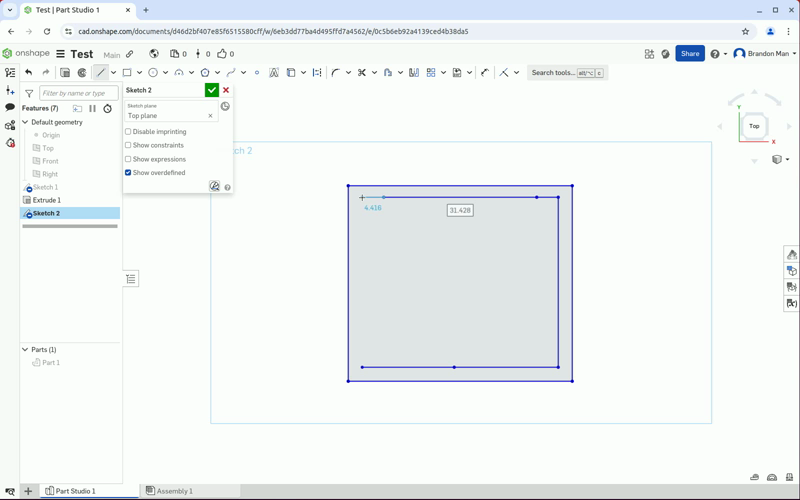
click(362, 197)
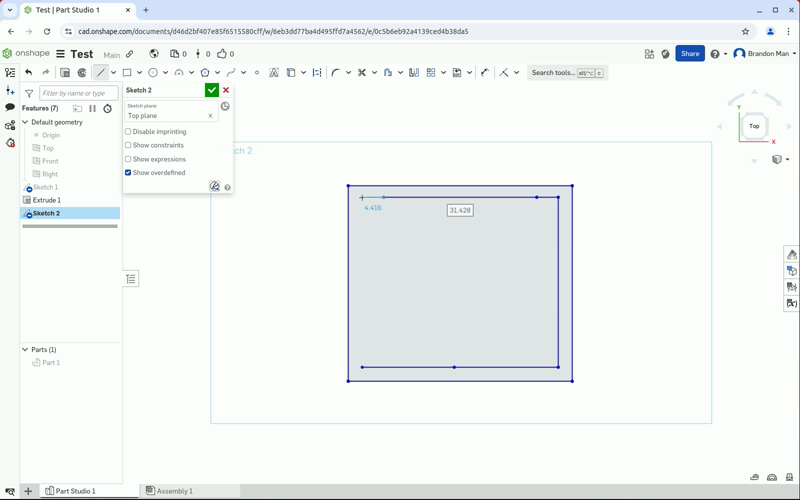
key_up(shift)
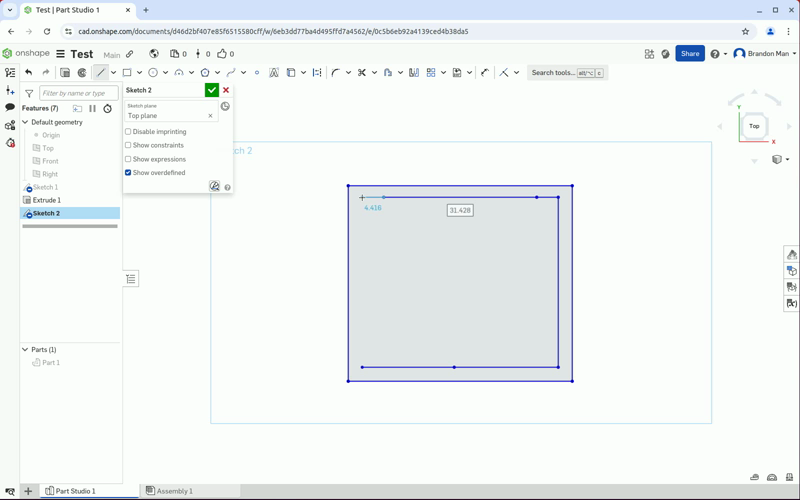
key_down(shift)
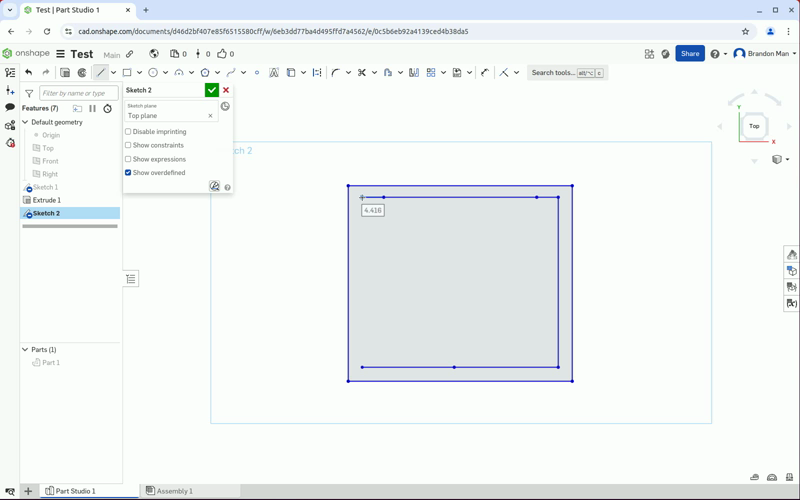
mouse_move(362, 322)
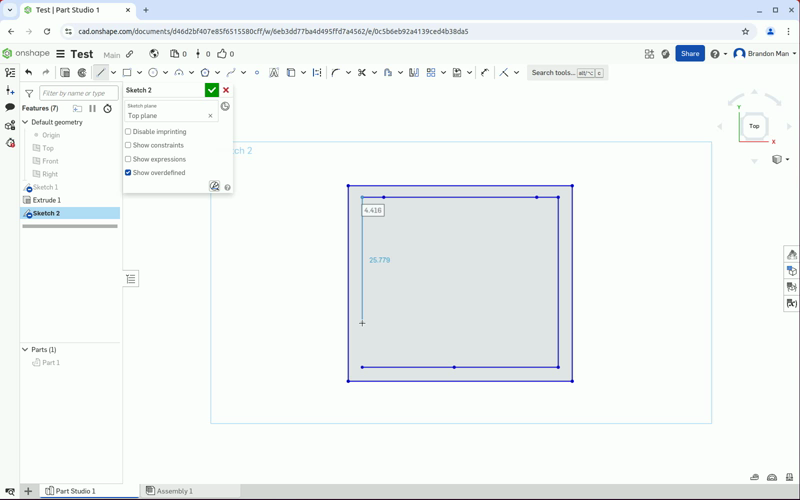
click(362, 322)
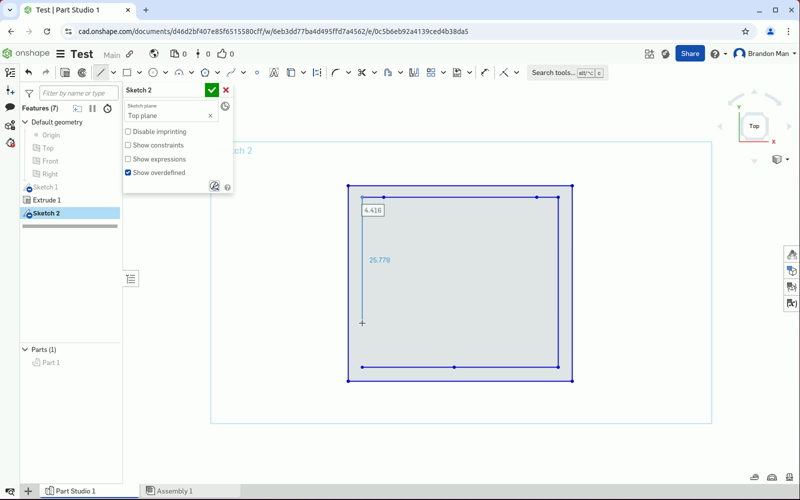
key_up(shift)
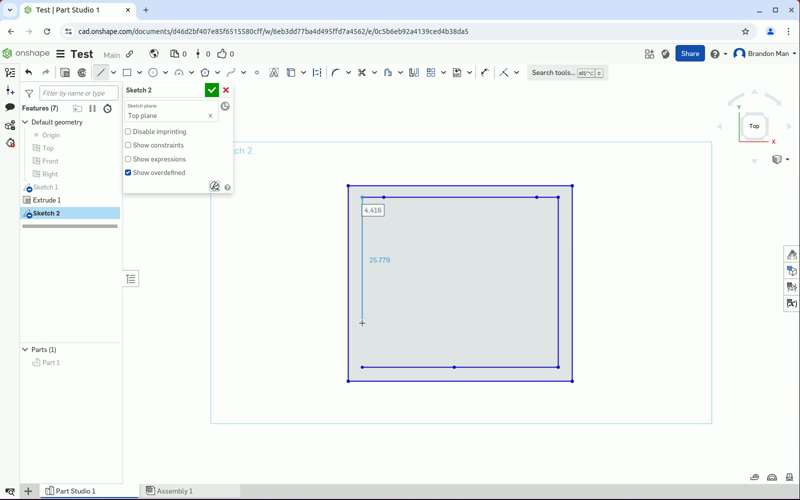
mouse_move(392, 322)
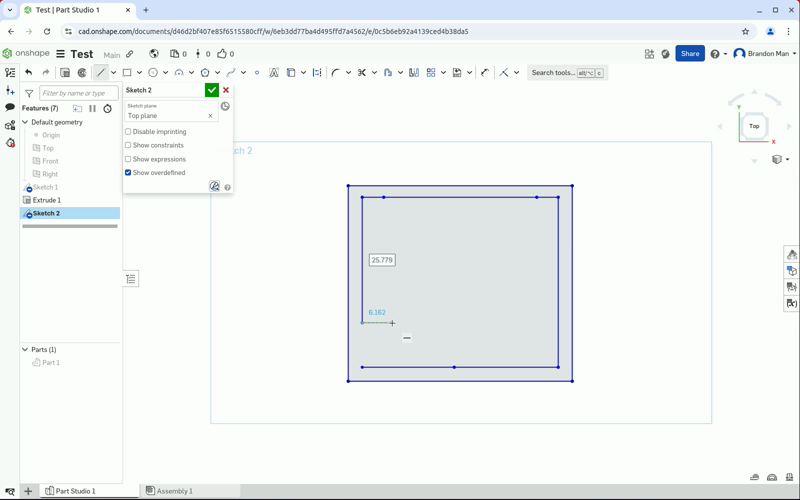
key_down(shift)
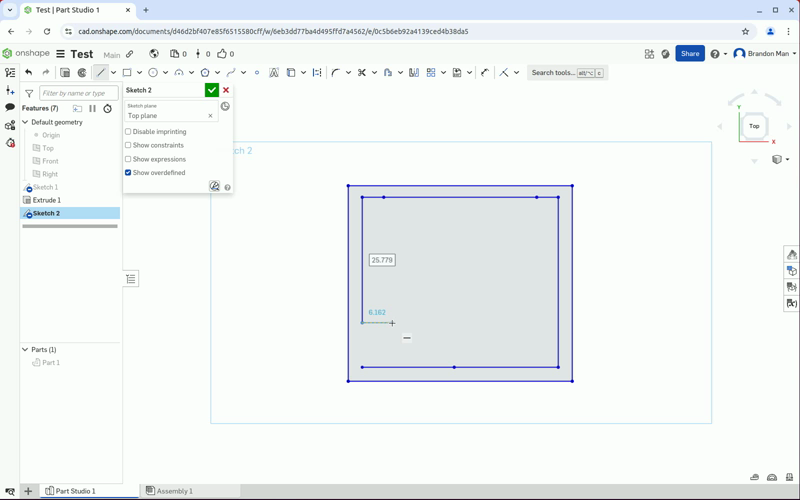
mouse_move(362, 367)
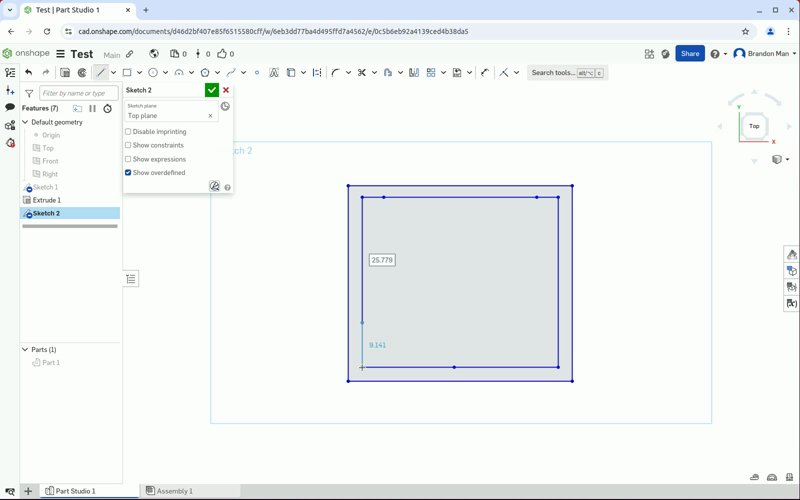
key_up(shift)
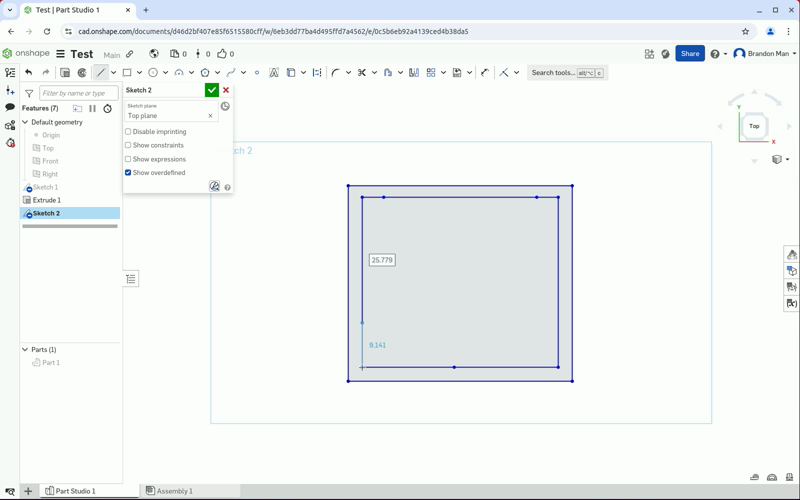
click(362, 367)
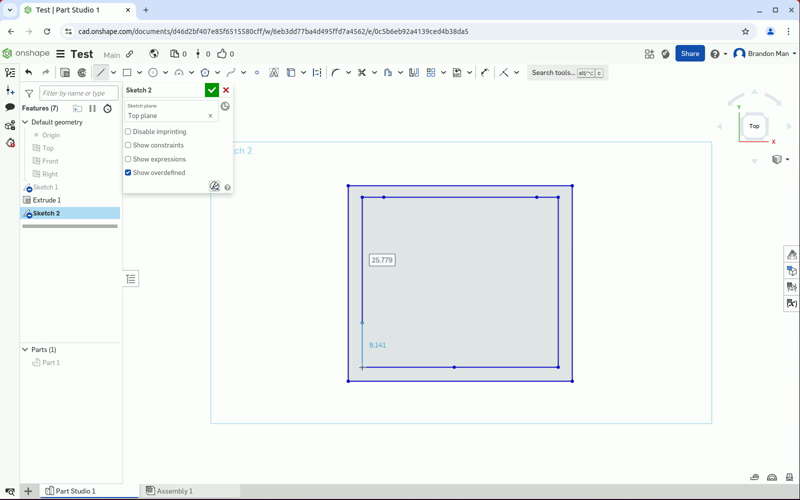
key(esc)
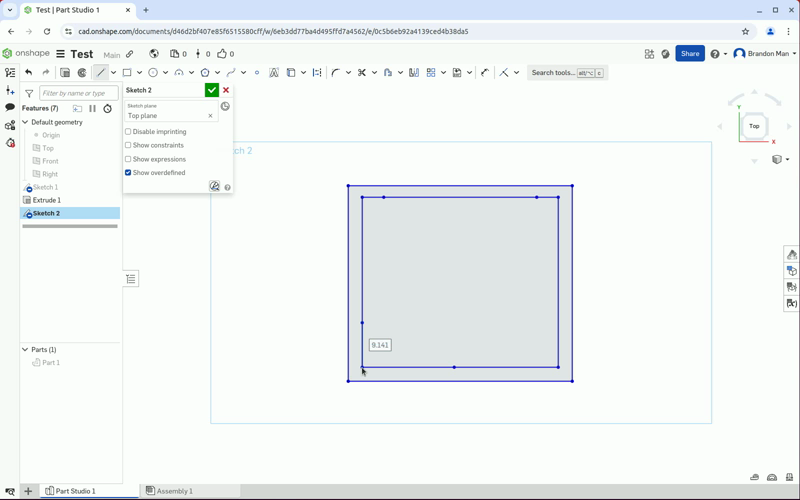
mouse_move(355, 342)
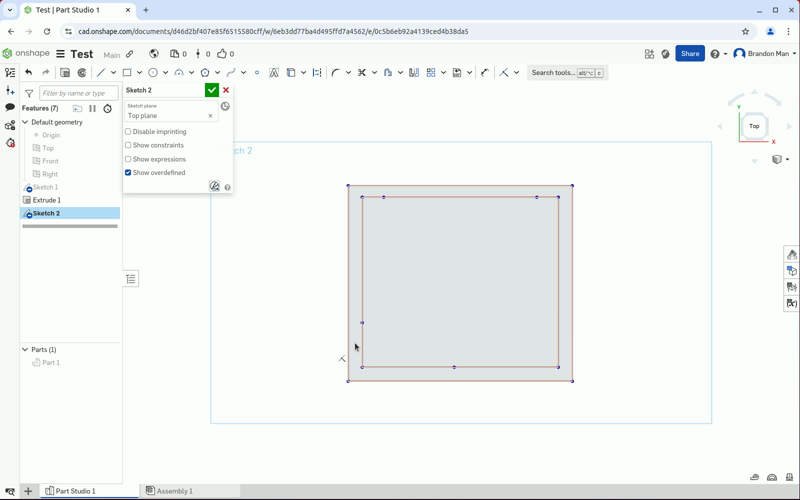
click(355, 342)
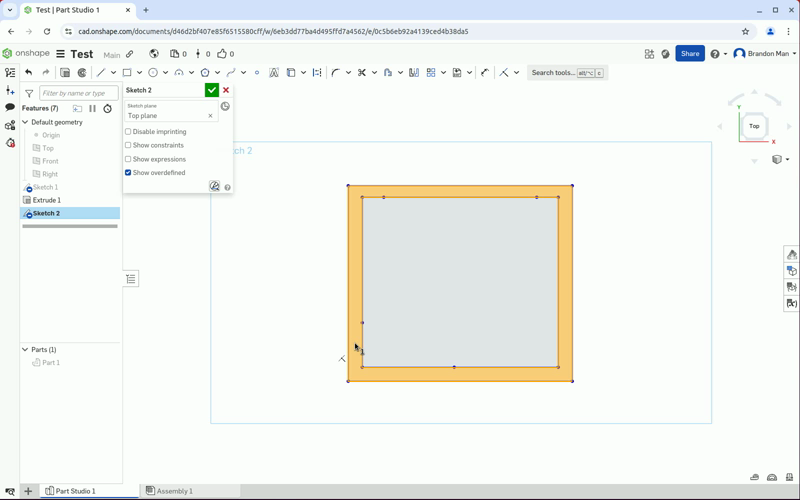
mouse_move(73, 352)
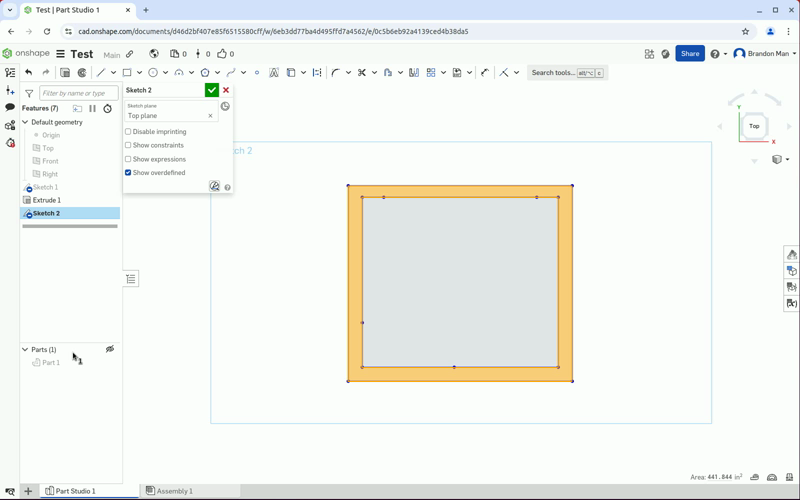
key(shift+y)
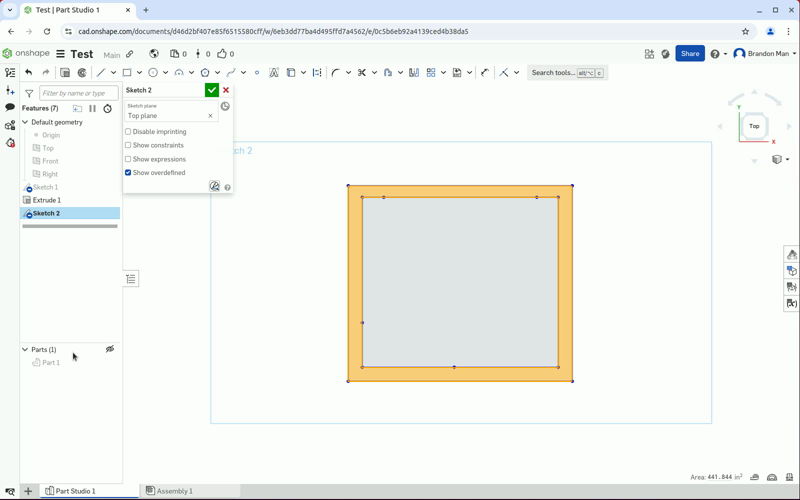
key(shift+e)
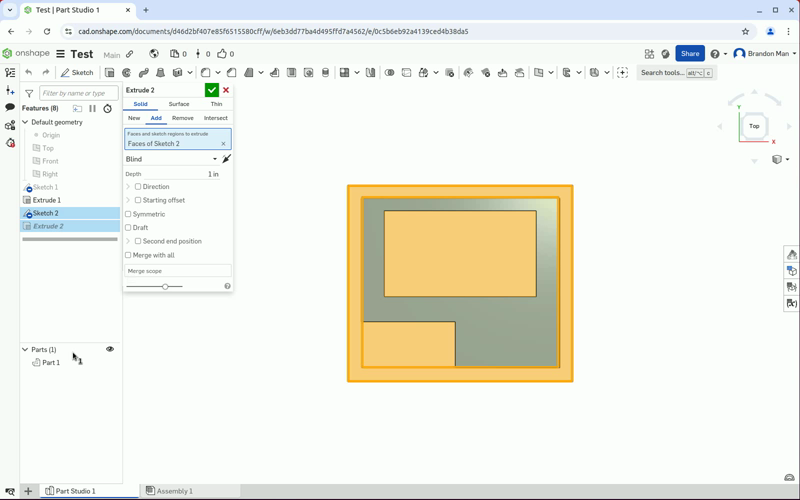
mouse_move(143, 106)
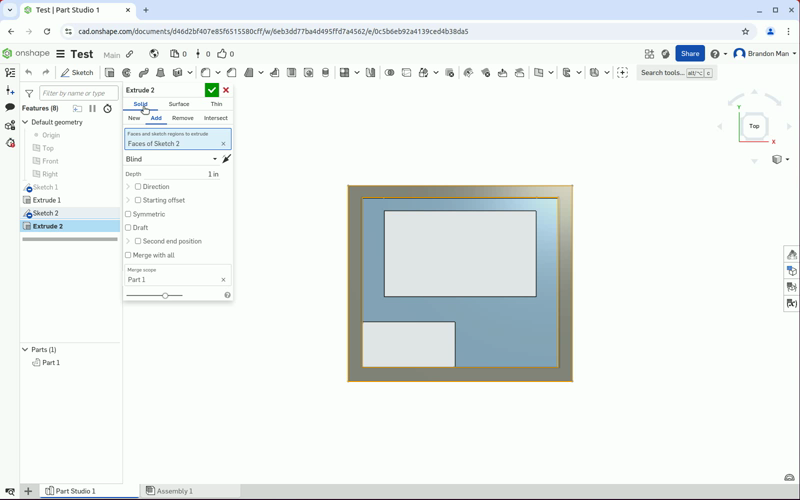
click(143, 106)
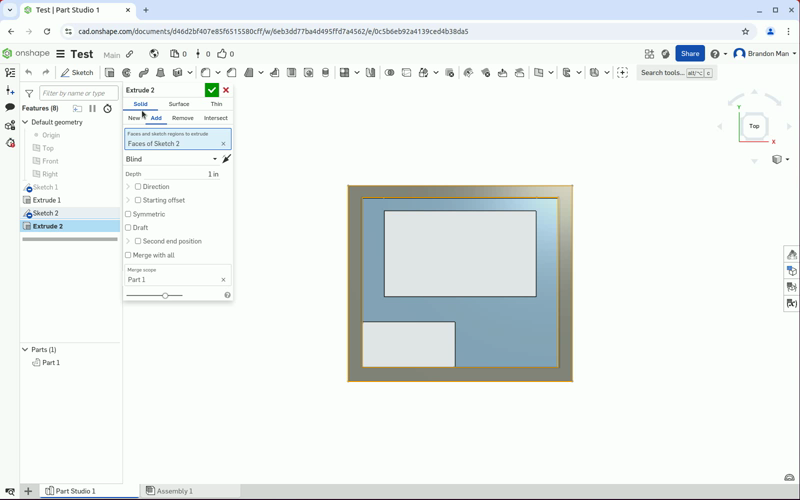
mouse_move(137, 120)
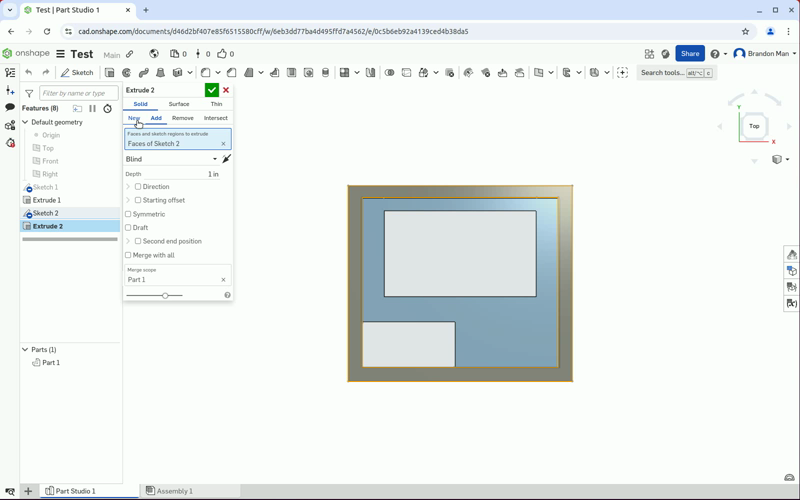
click(137, 120)
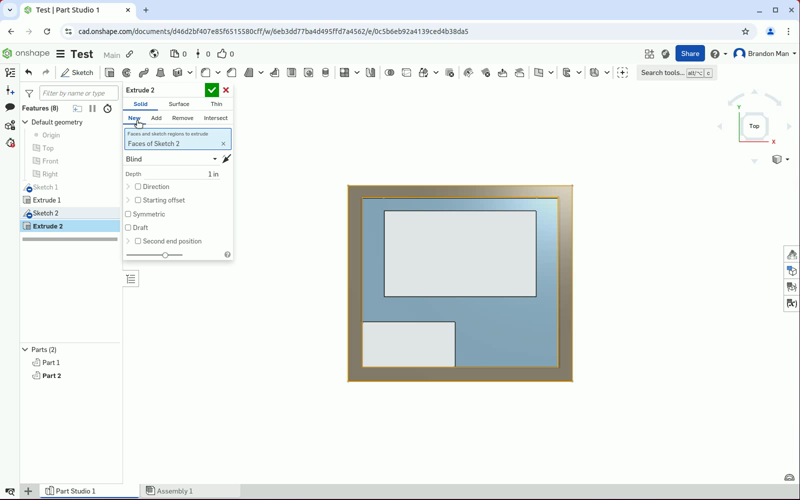
key(tab, 4)
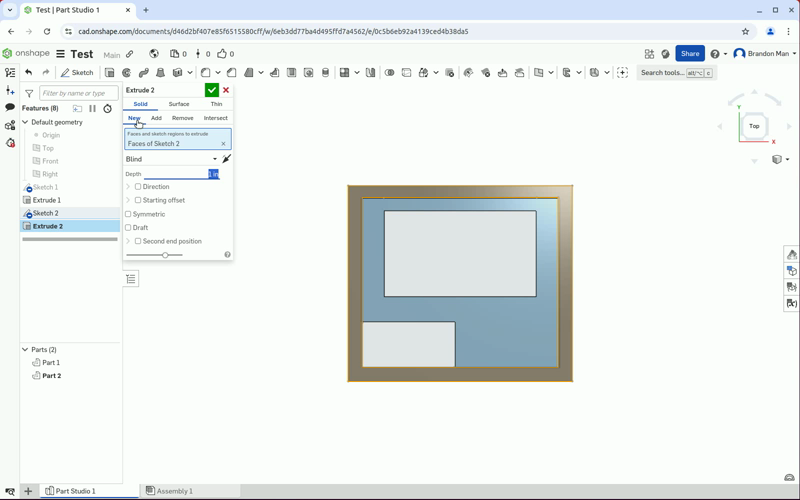
text(-16.128)
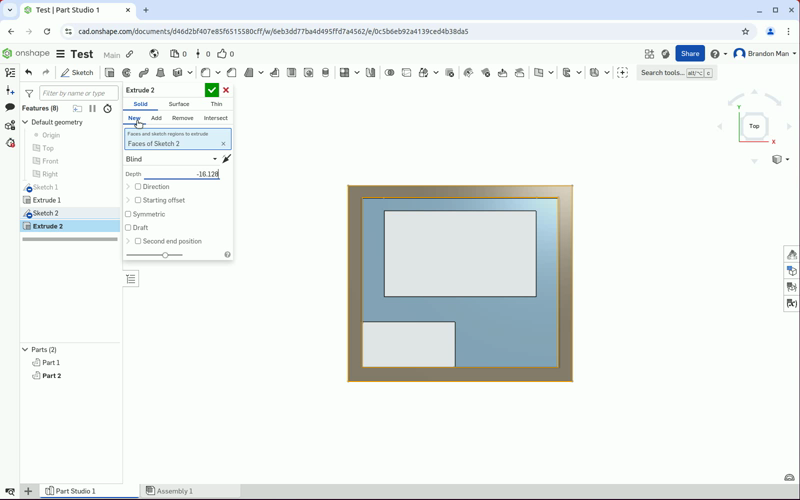
key(enter)
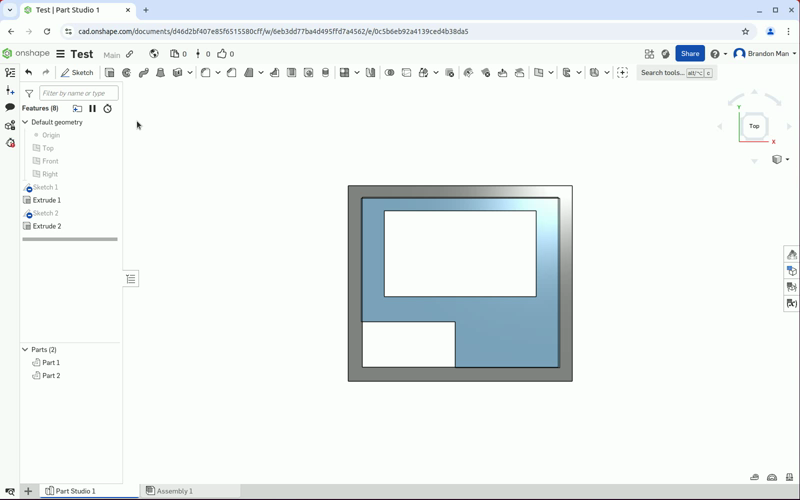
key(shift+h)
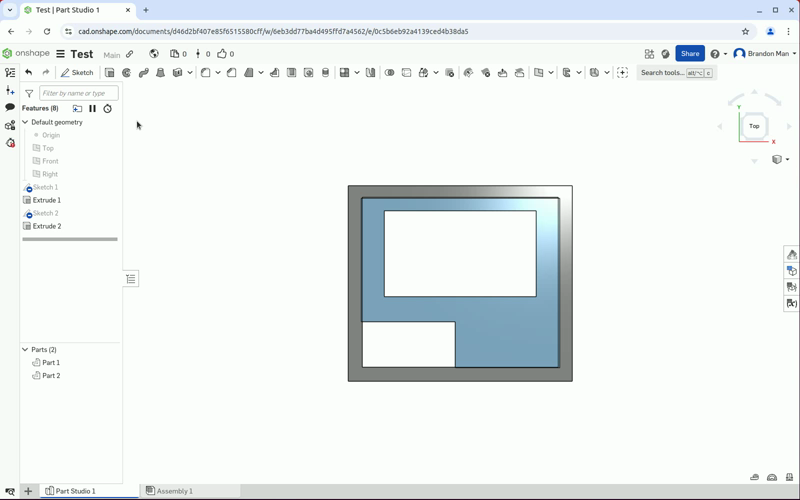
key(shift+h)
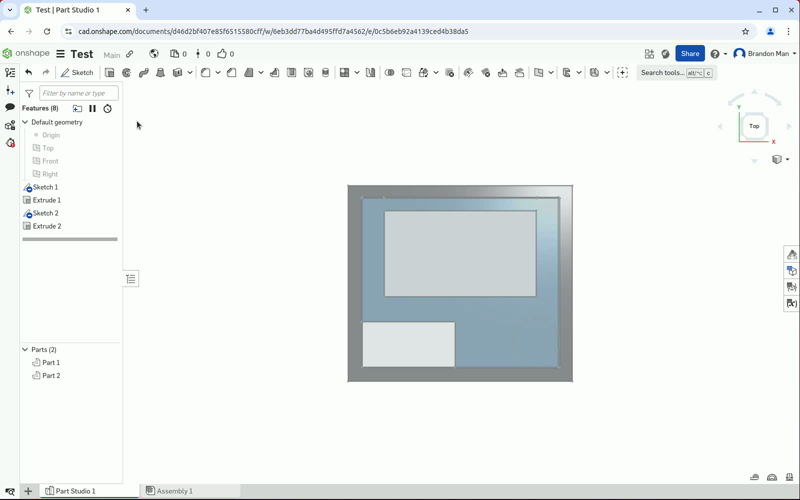
key(shift+7)
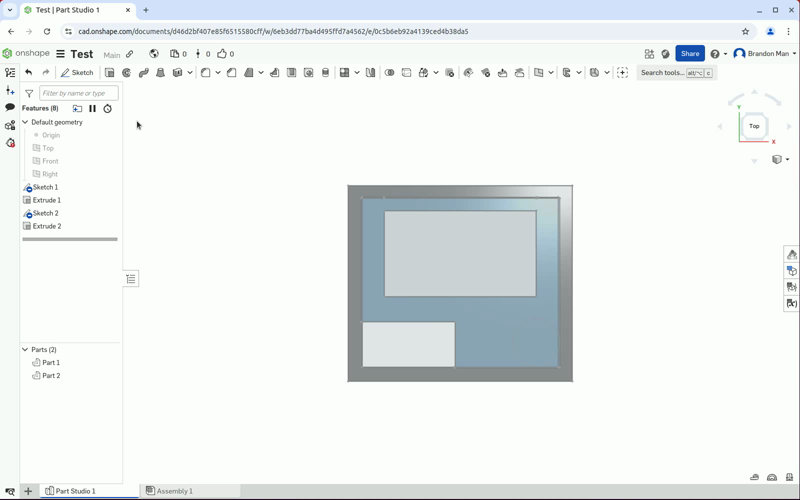
key(up, 3)
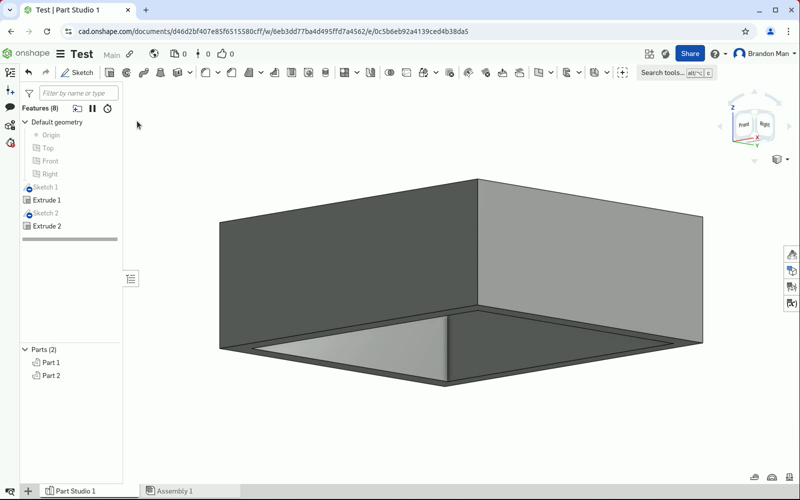
key(left, 3)
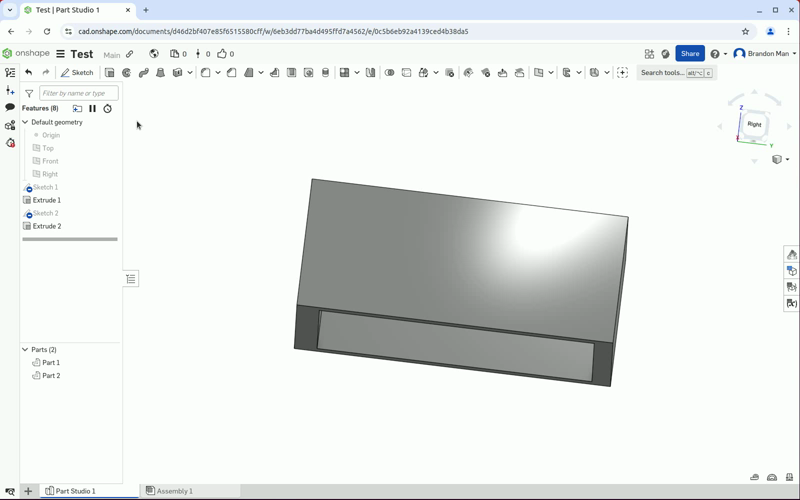
key(right, 3)
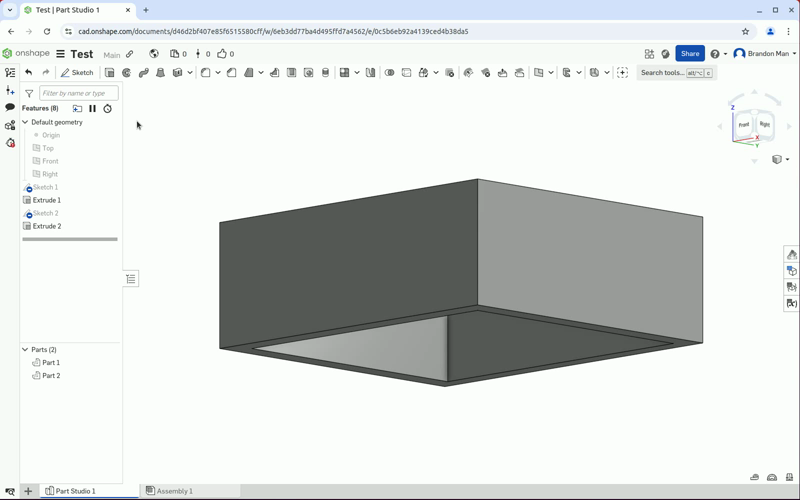
key(down, 3)
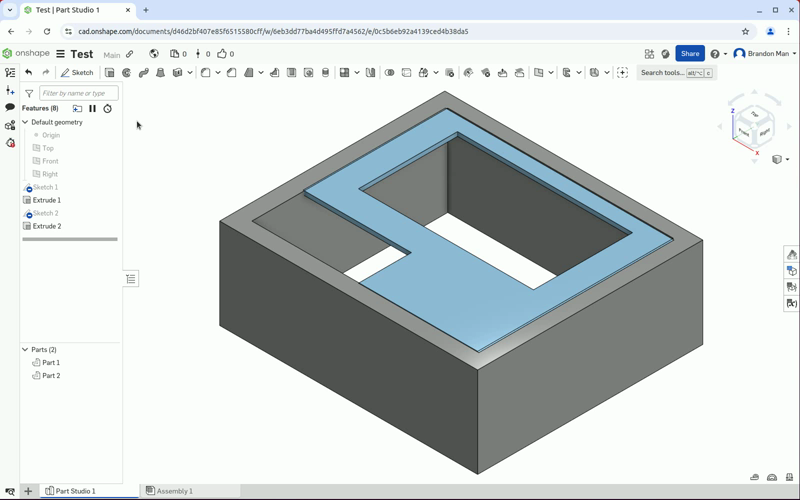
mouse_move(73, 189)
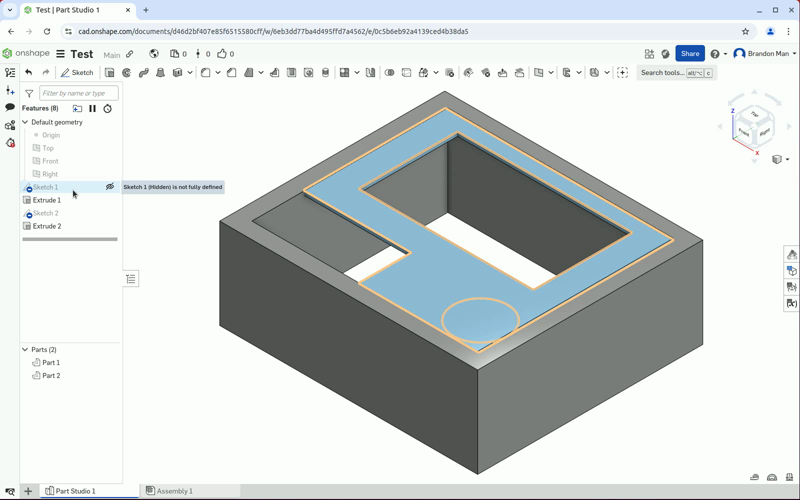
click(73, 189)